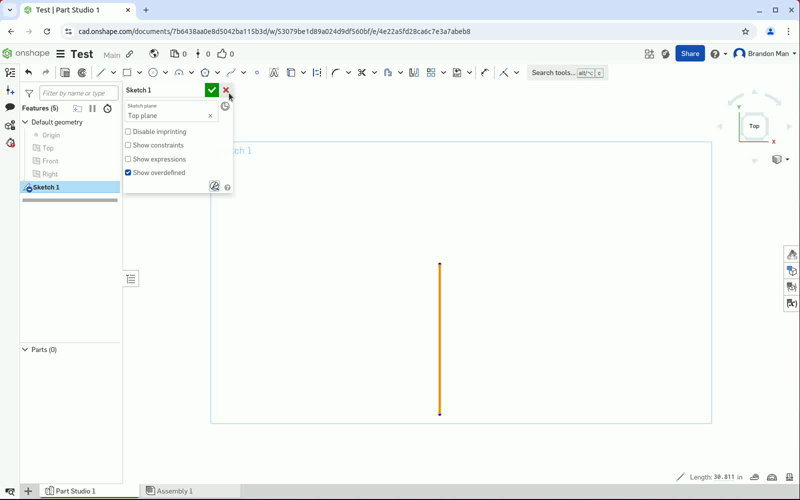
key(shift+h)
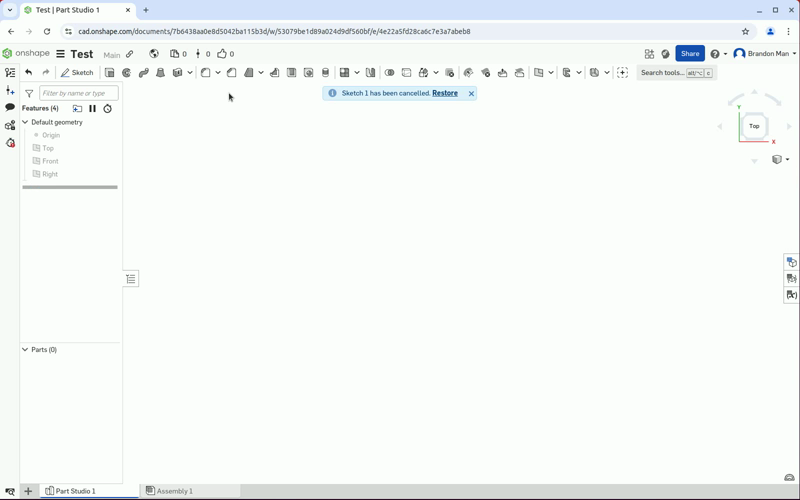
mouse_move(73, 352)
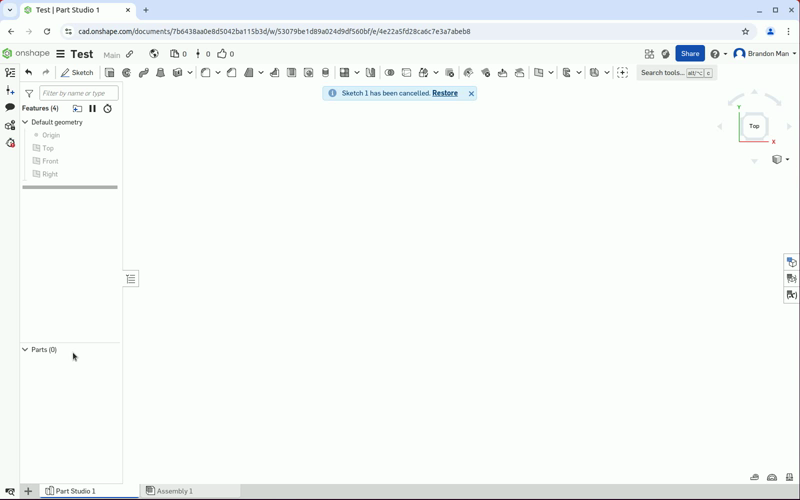
key(y)
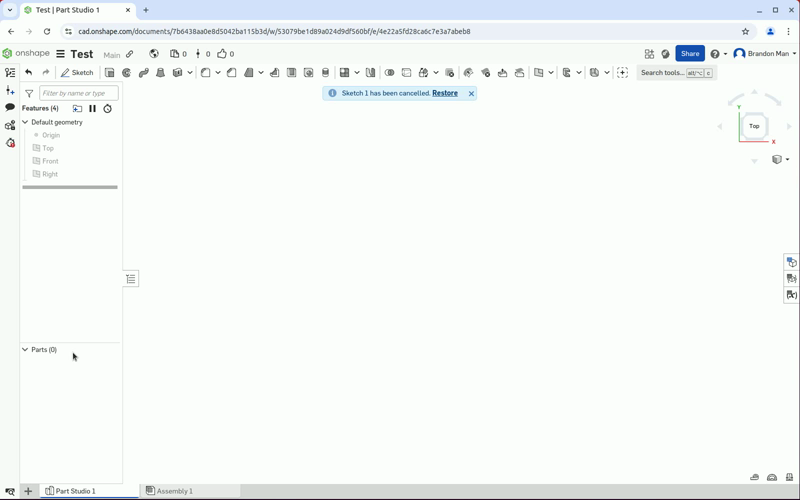
key(shift+p)
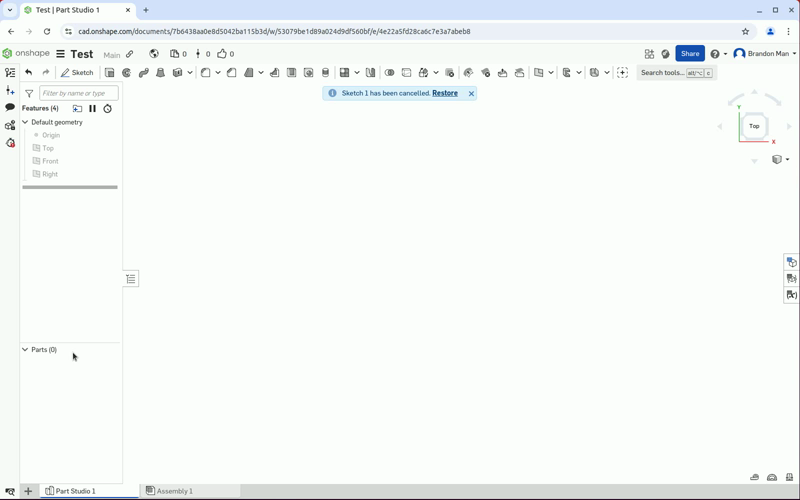
key(space)
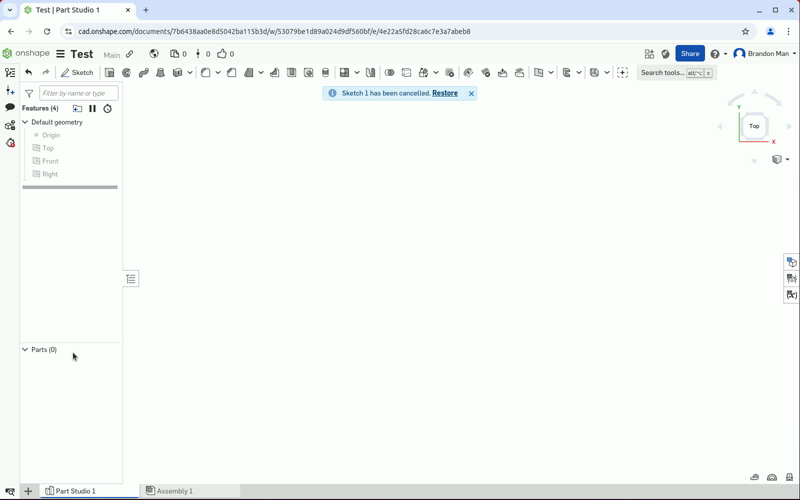
key_down(shift)
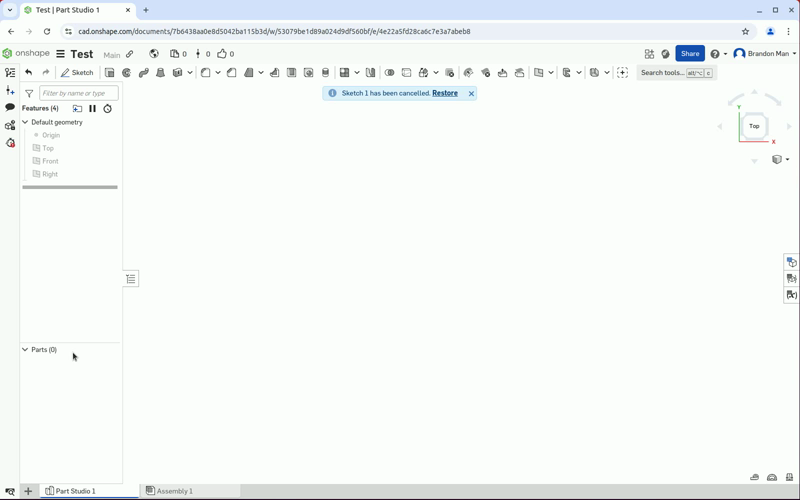
key(up)
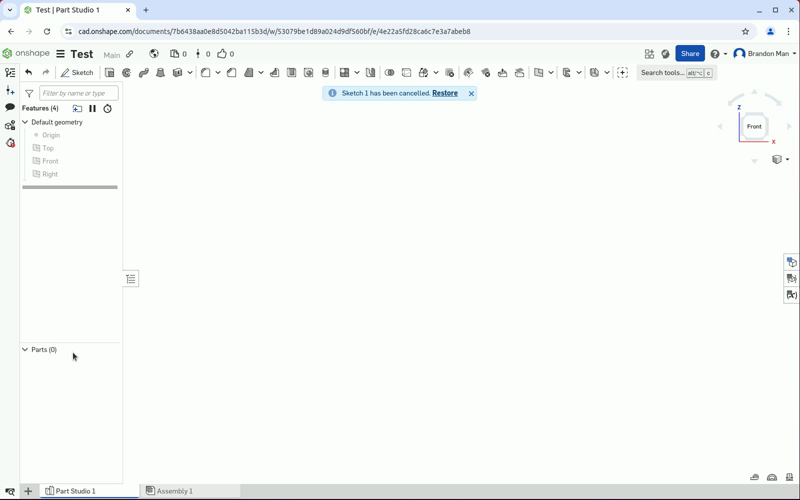
key_up(shift)
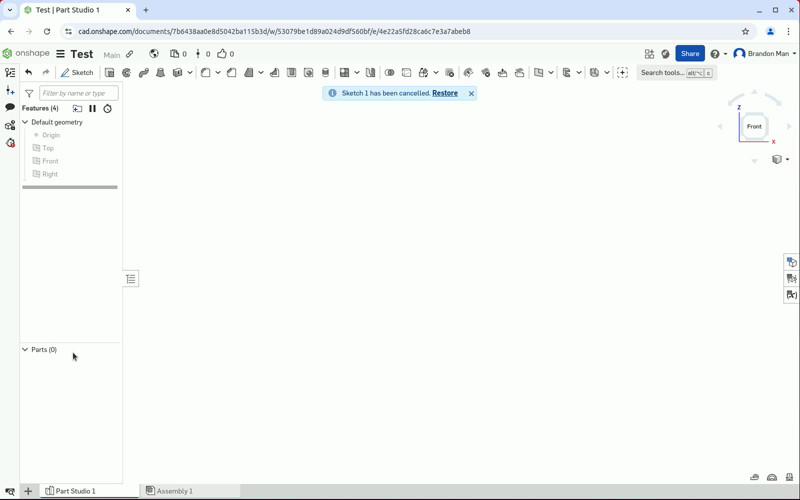
key(space)
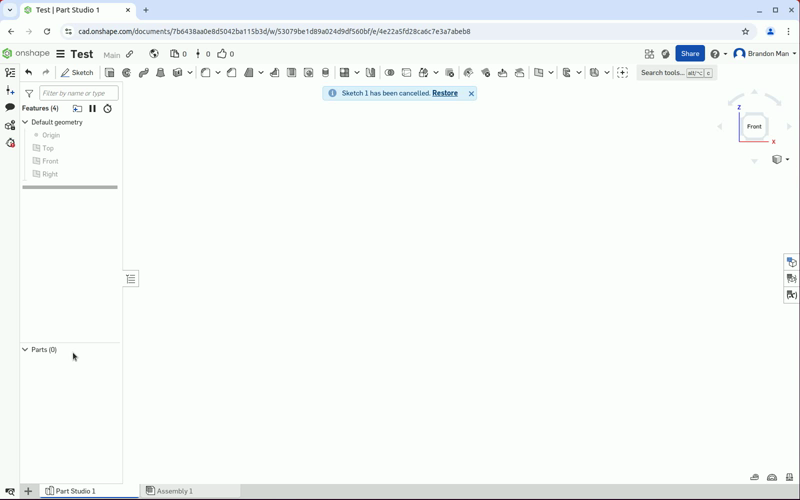
key_down(shift)
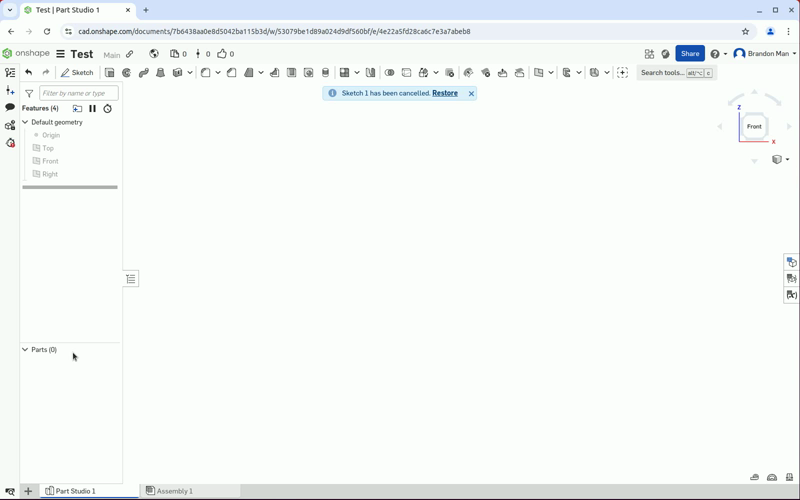
key(left)
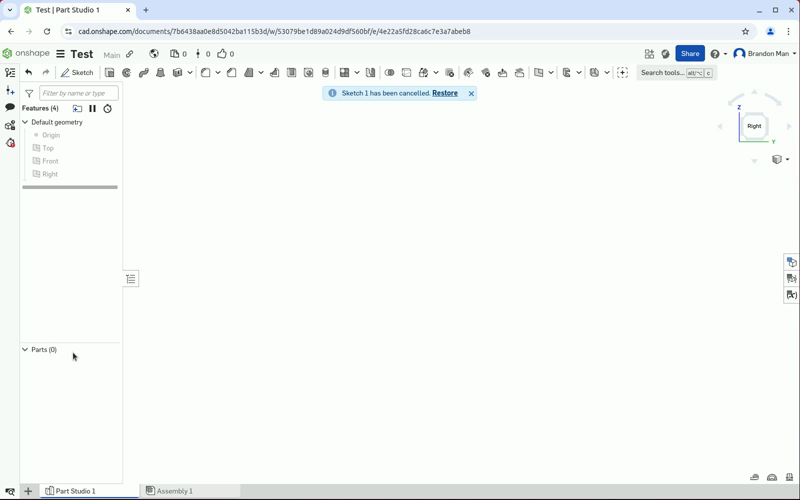
key_up(shift)
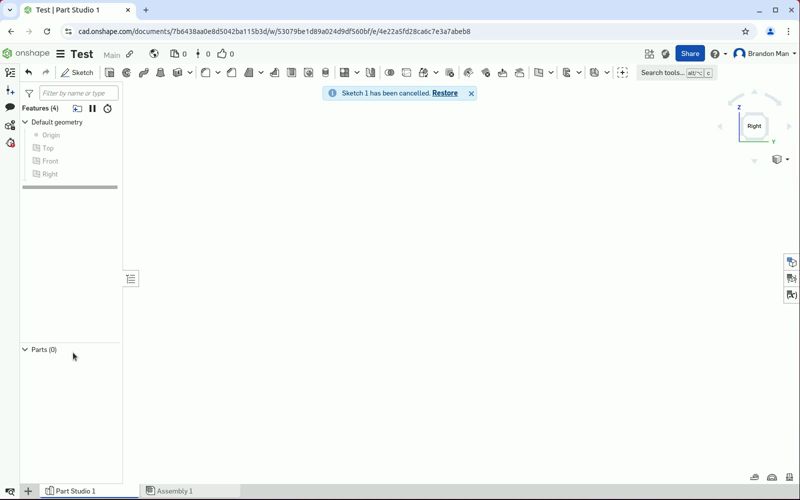
mouse_move(73, 352)
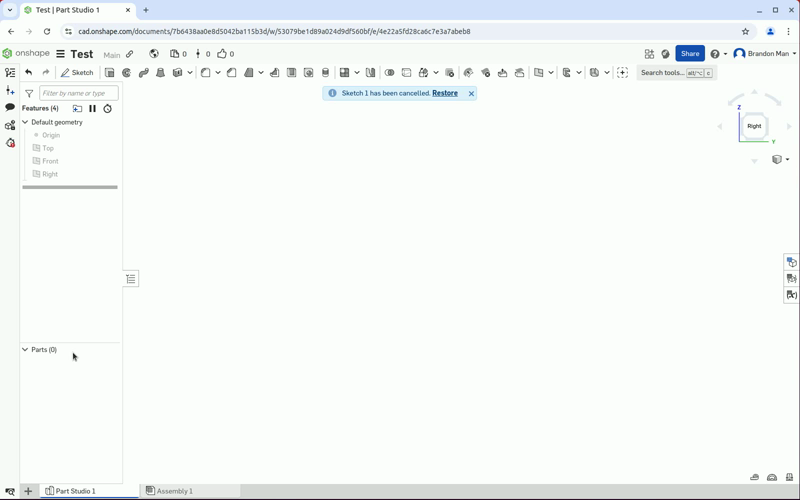
key(shift+y)
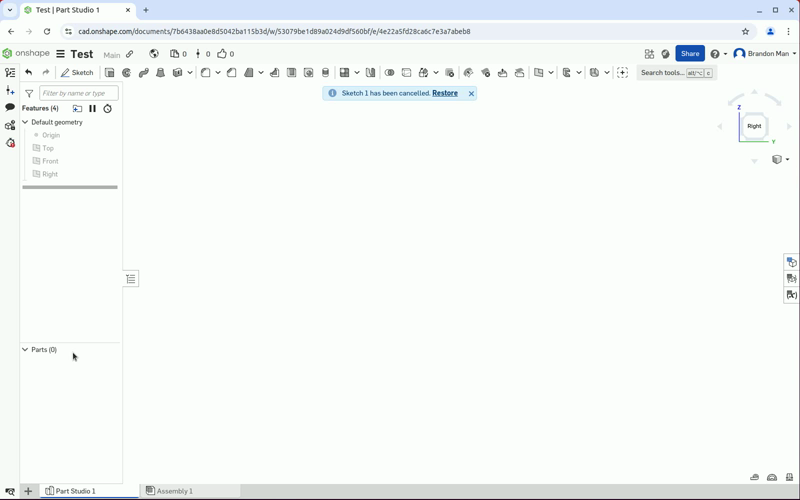
key(shift+s)
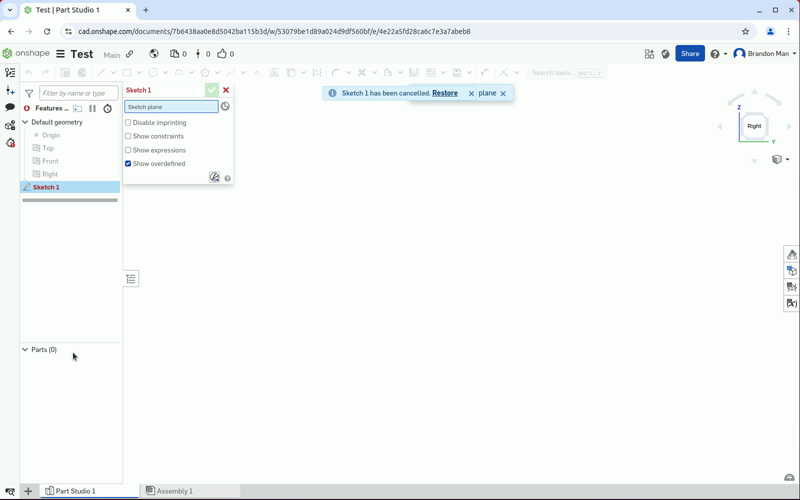
mouse_move(73, 176)
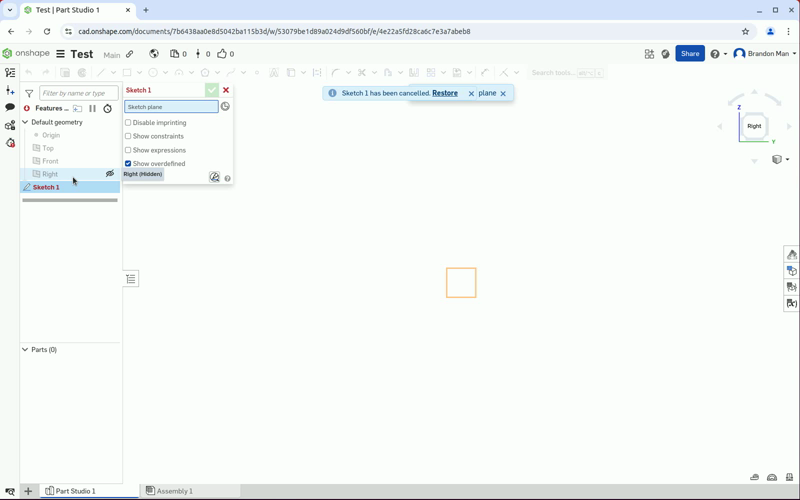
click(73, 176)
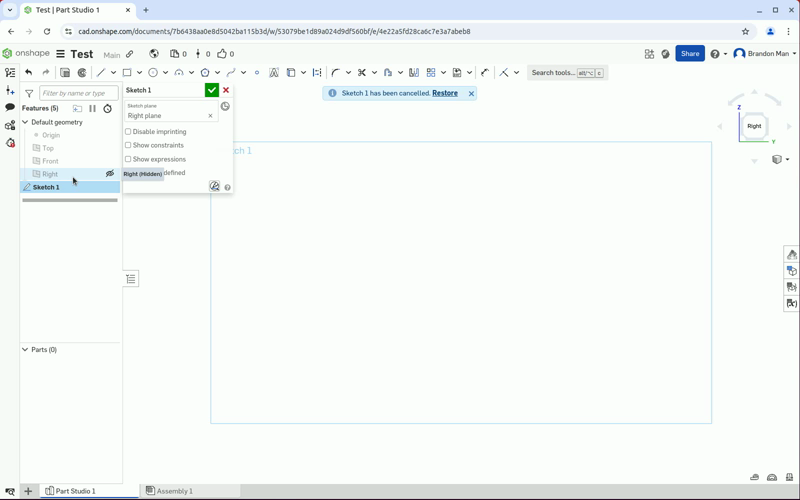
mouse_move(73, 352)
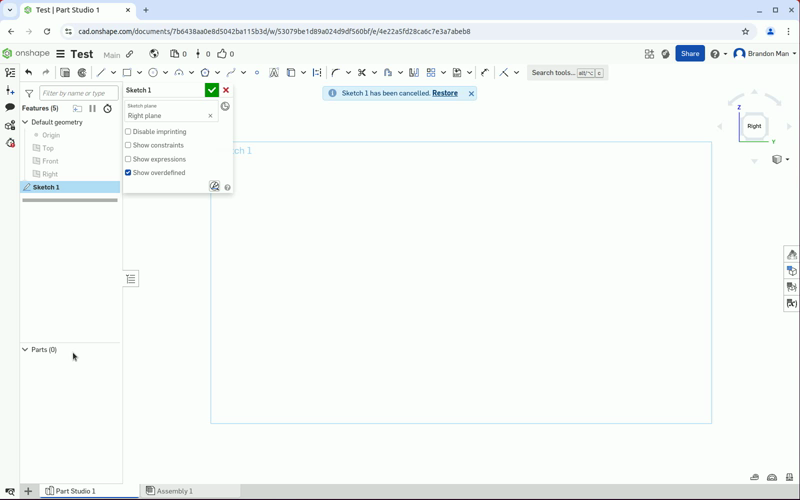
key(y)
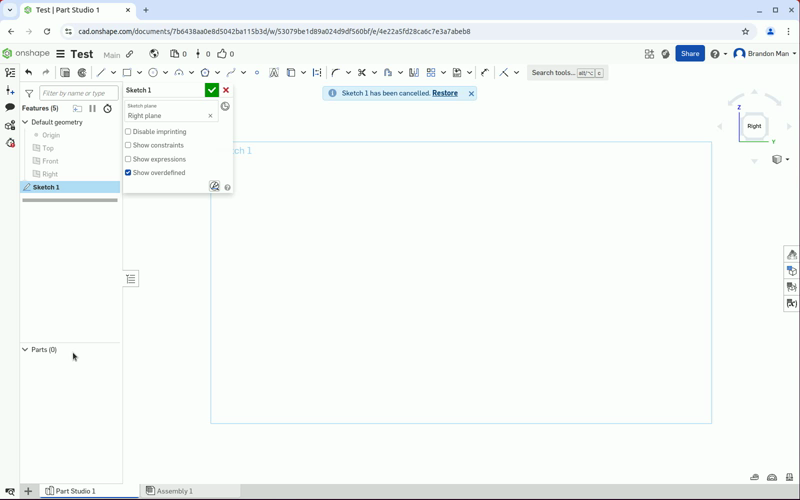
key(c)
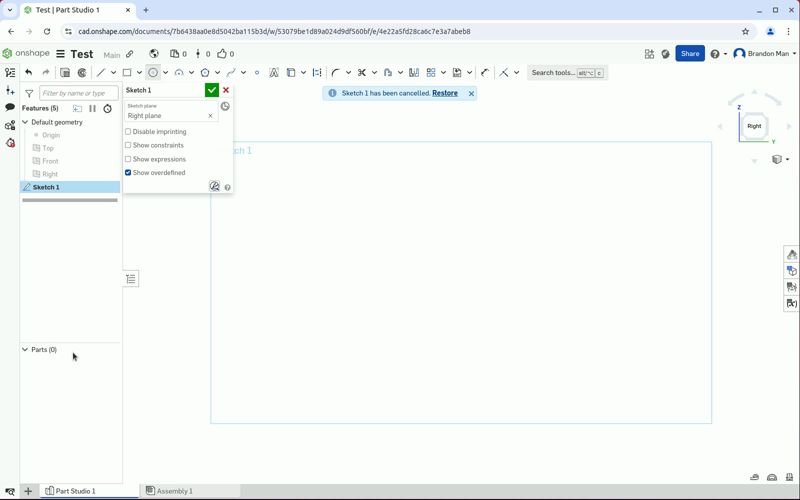
key_down(shift)
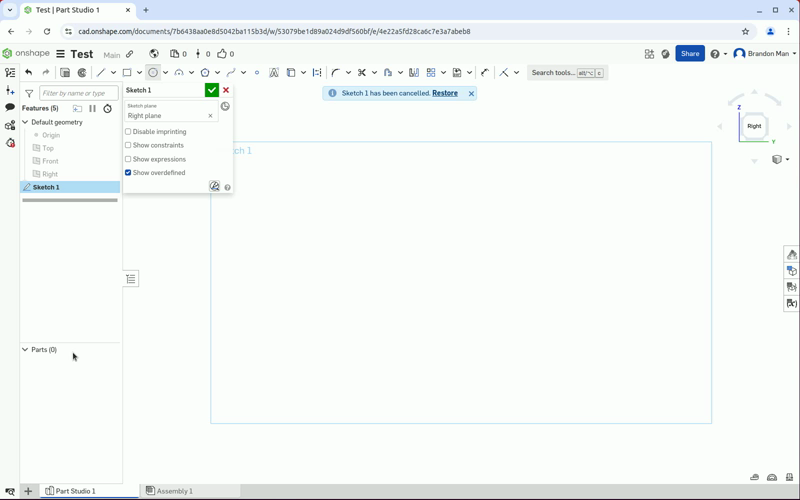
mouse_move(461, 282)
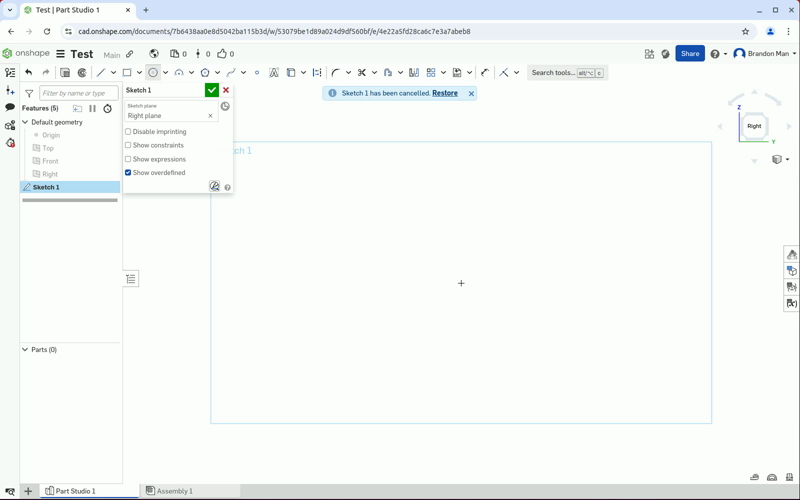
click(461, 282)
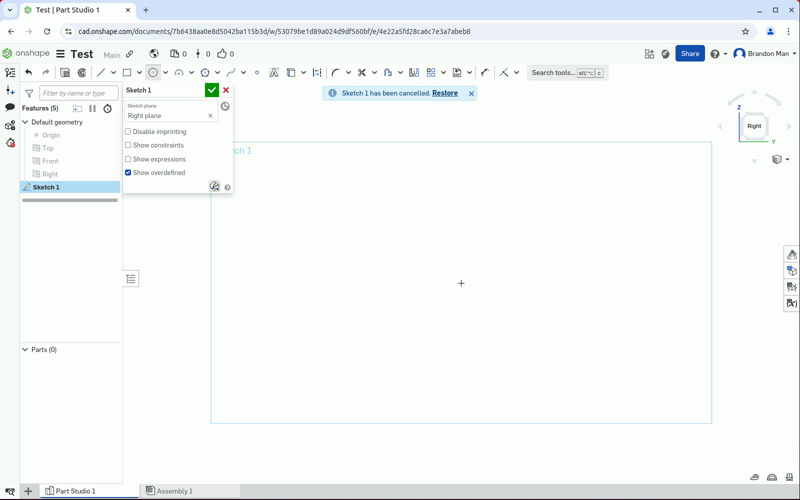
key_up(shift)
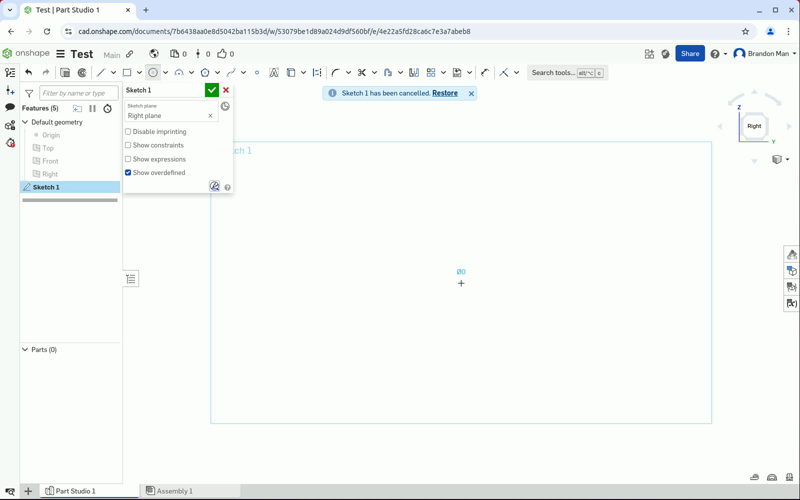
mouse_move(477, 282)
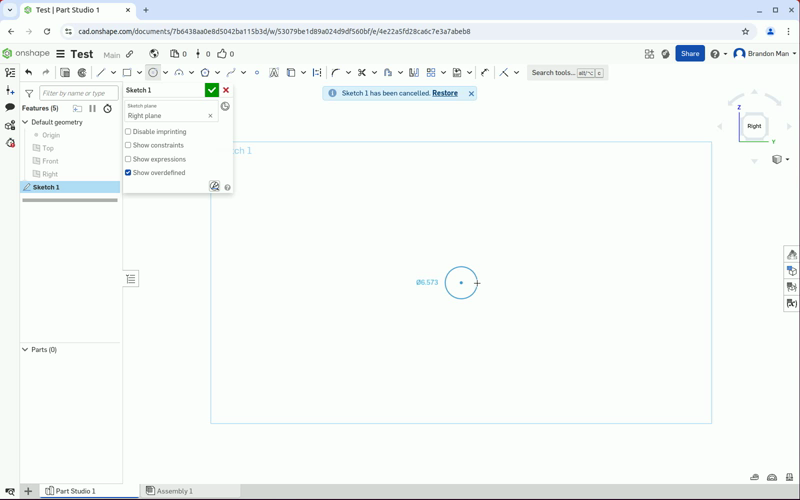
click(477, 282)
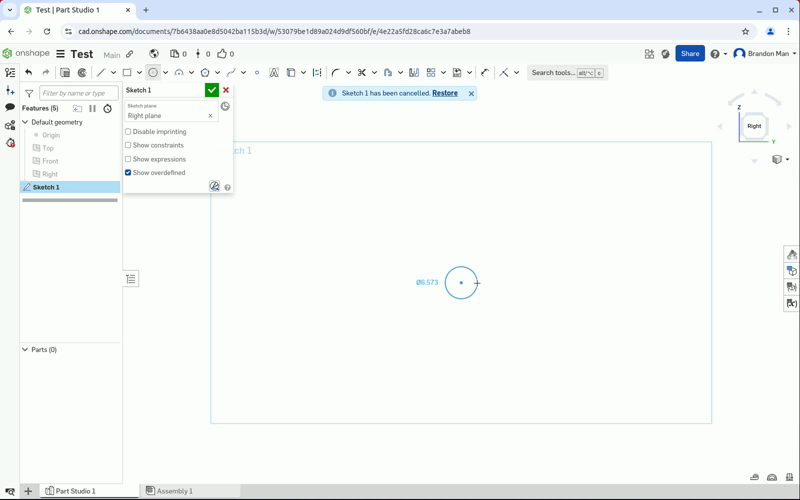
key(esc)
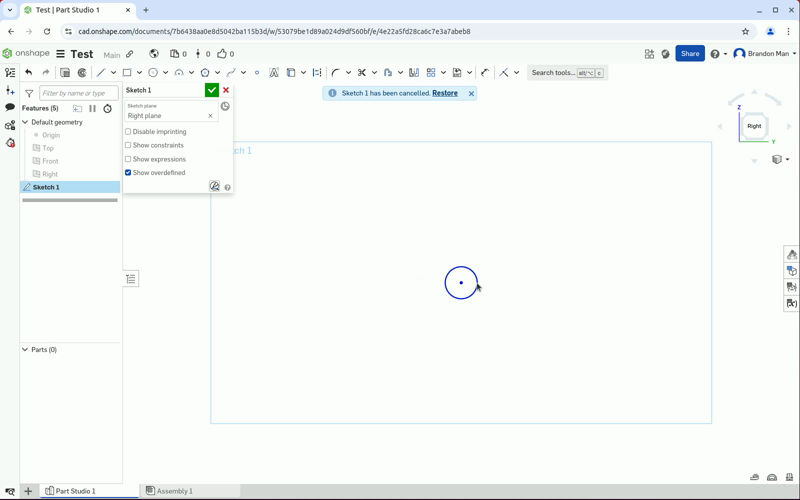
mouse_move(459, 278)
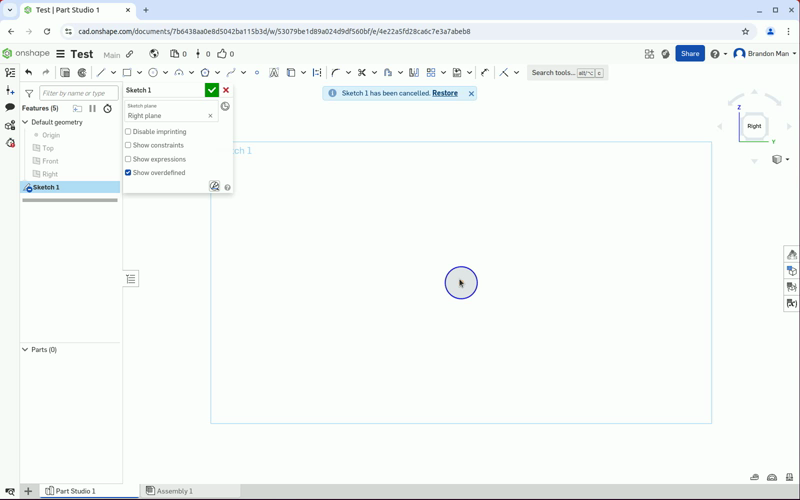
scroll(6)
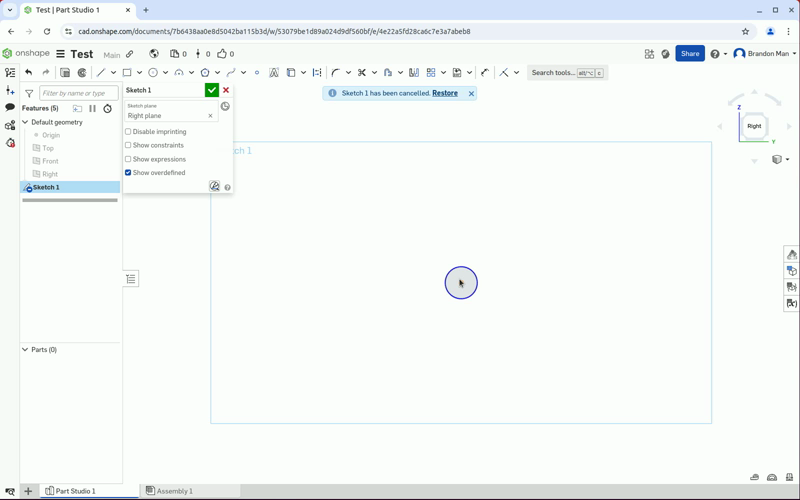
scroll(6)
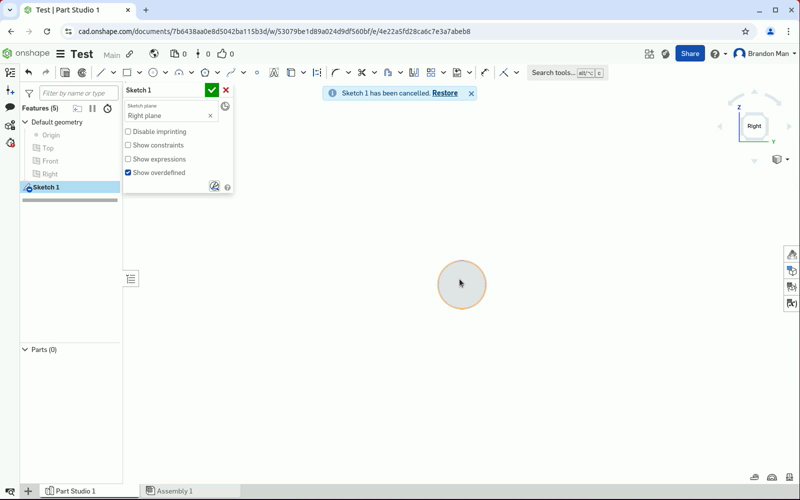
scroll(6)
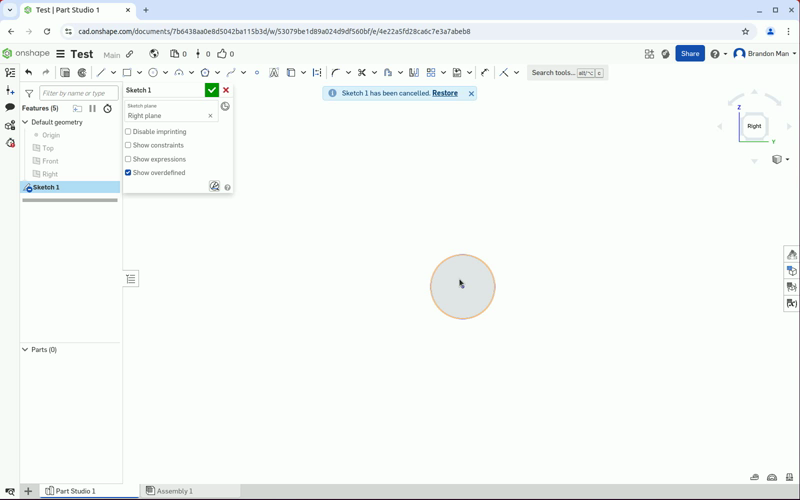
scroll(6)
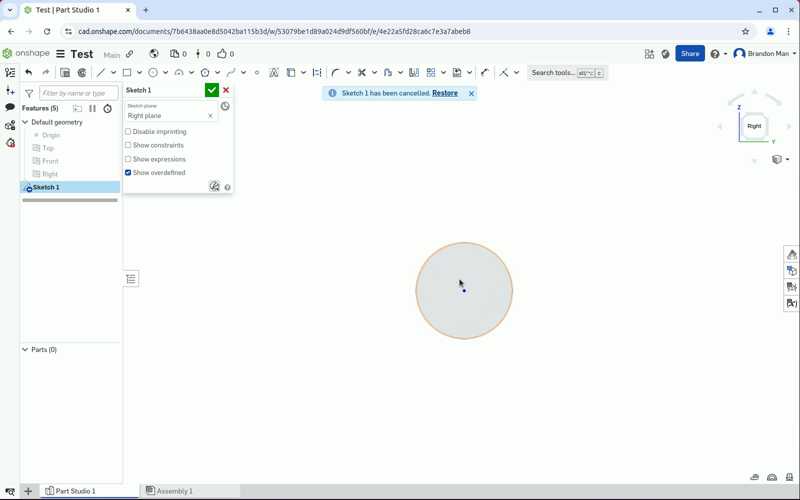
scroll(6)
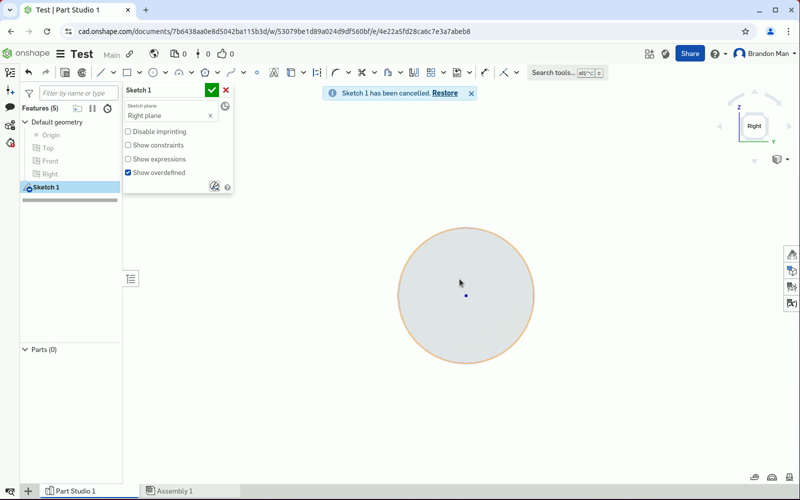
scroll(6)
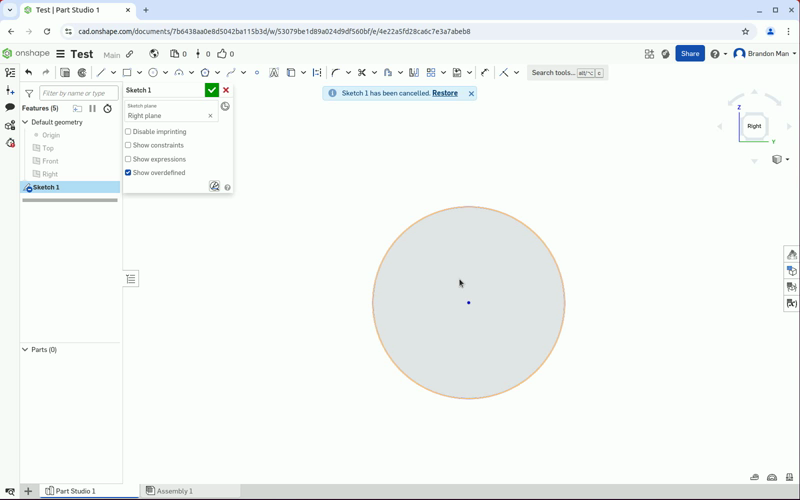
scroll(6)
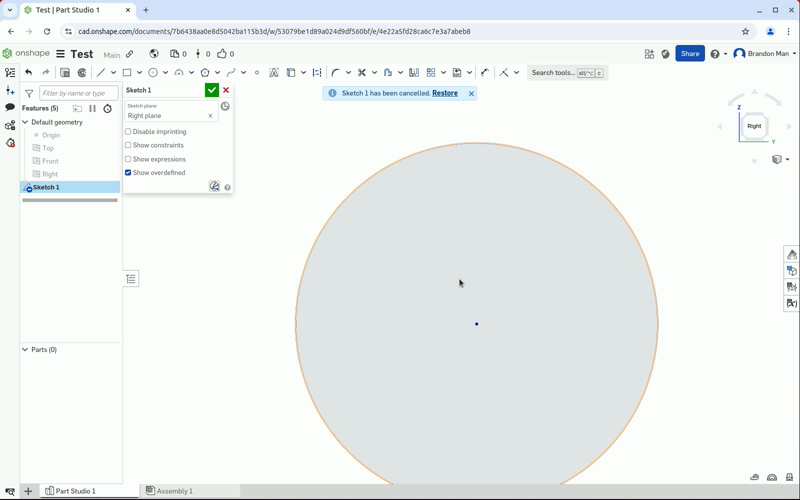
click(459, 278)
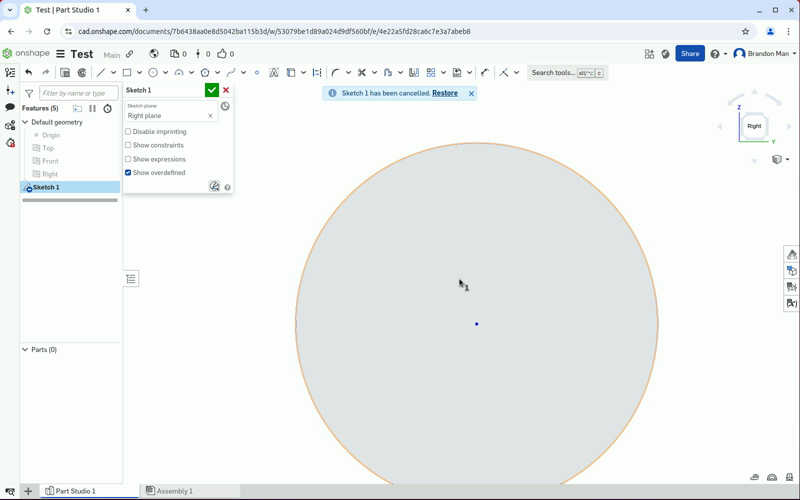
scroll(-6)
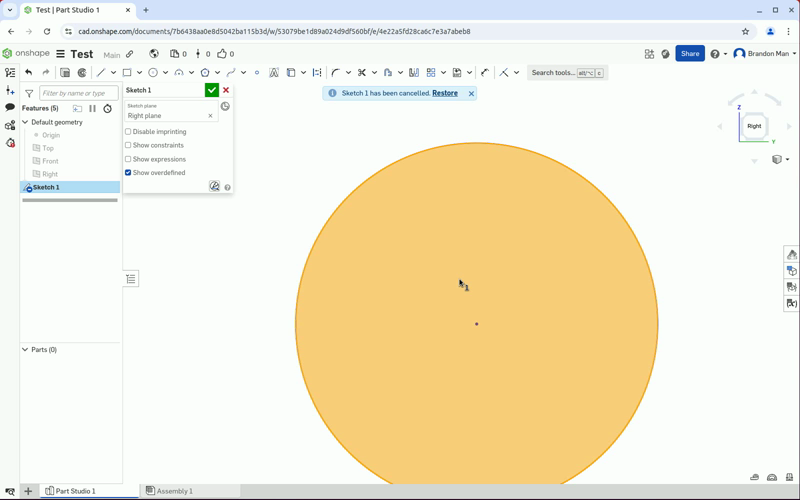
scroll(-6)
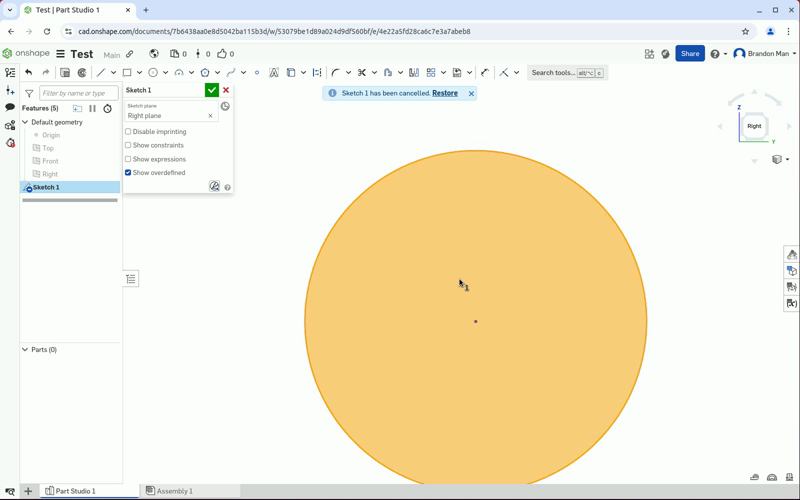
scroll(-6)
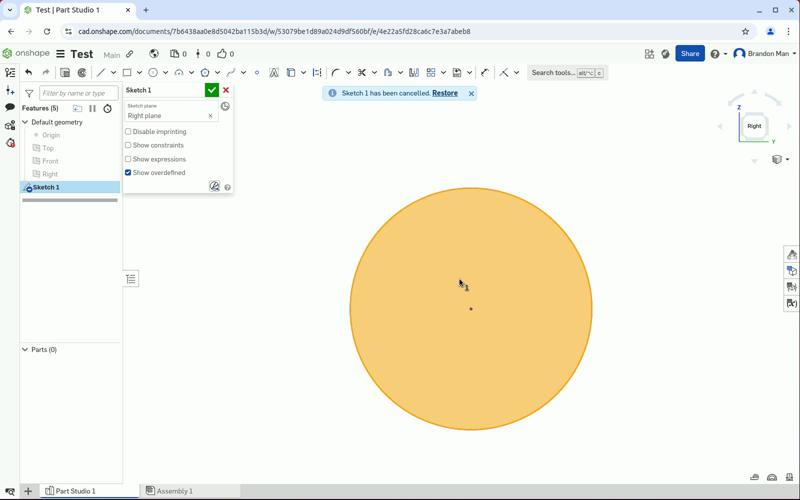
scroll(-6)
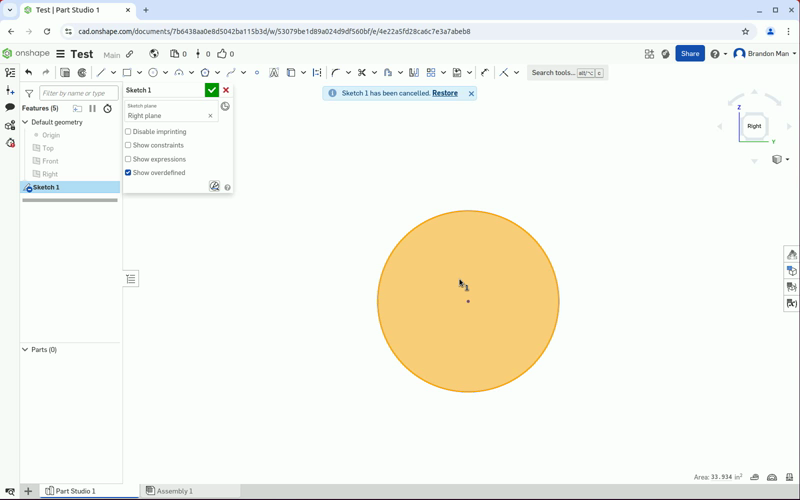
scroll(-6)
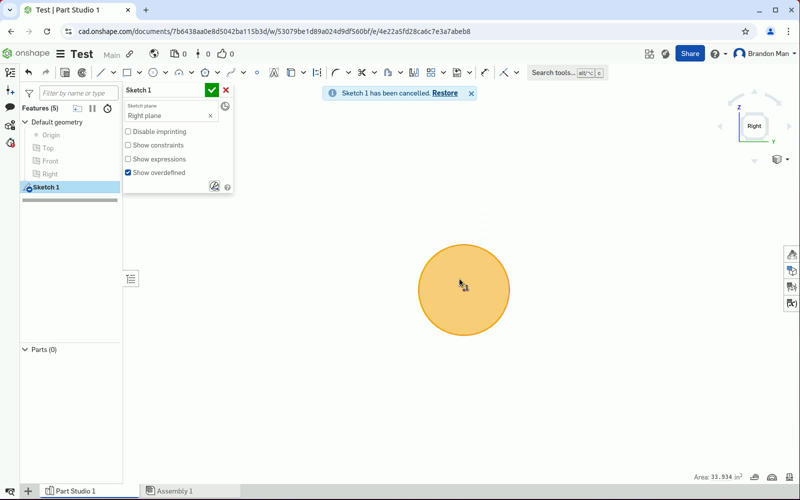
scroll(-6)
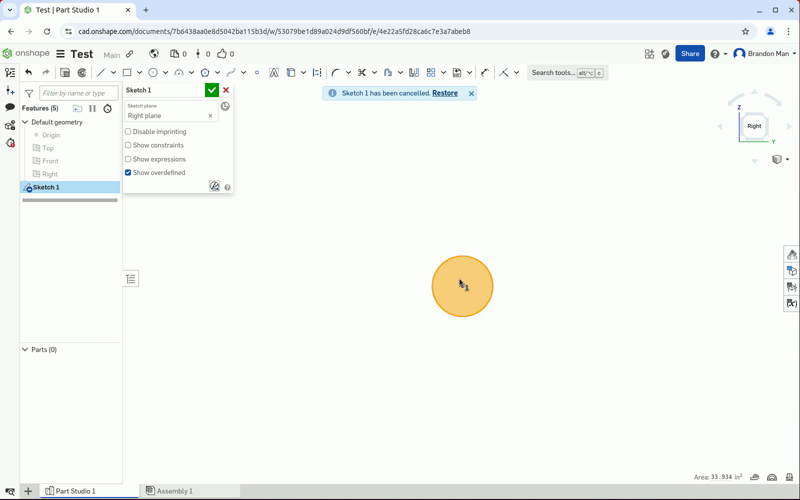
scroll(-6)
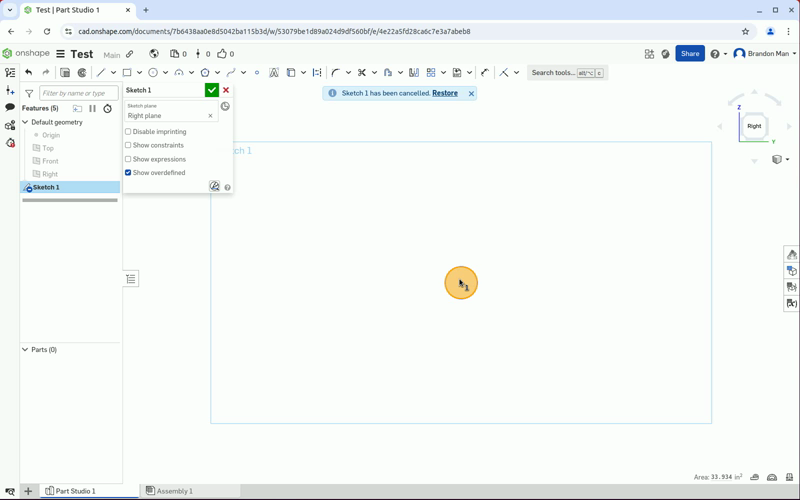
mouse_move(73, 352)
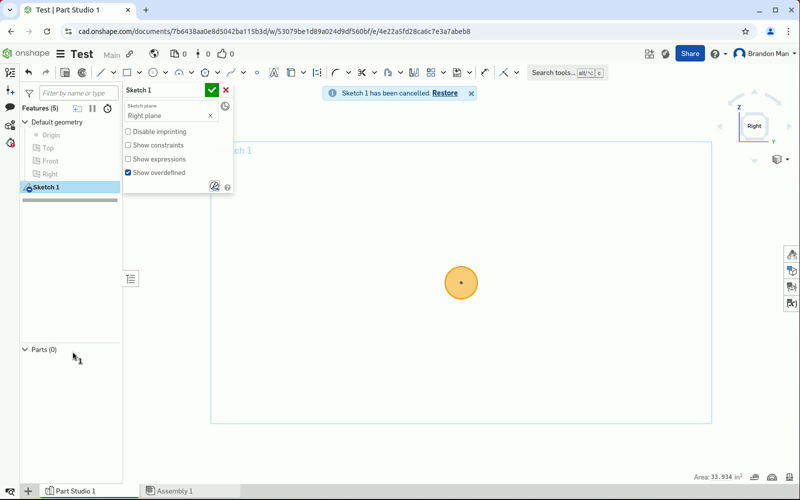
key(shift+y)
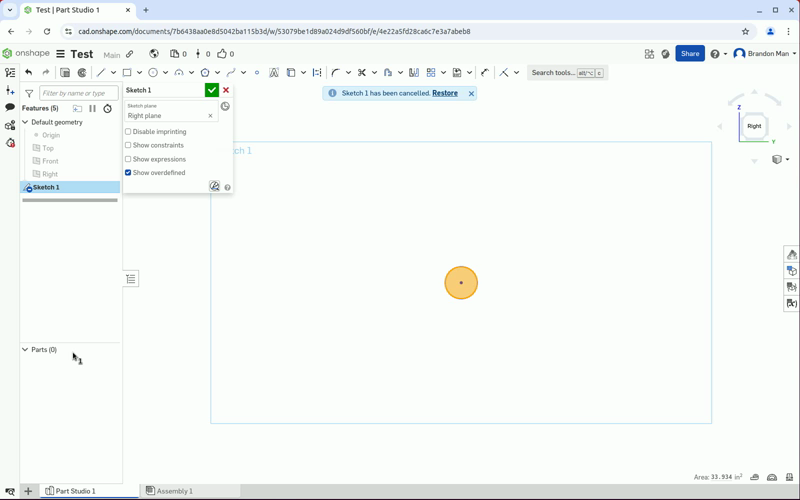
key(shift+e)
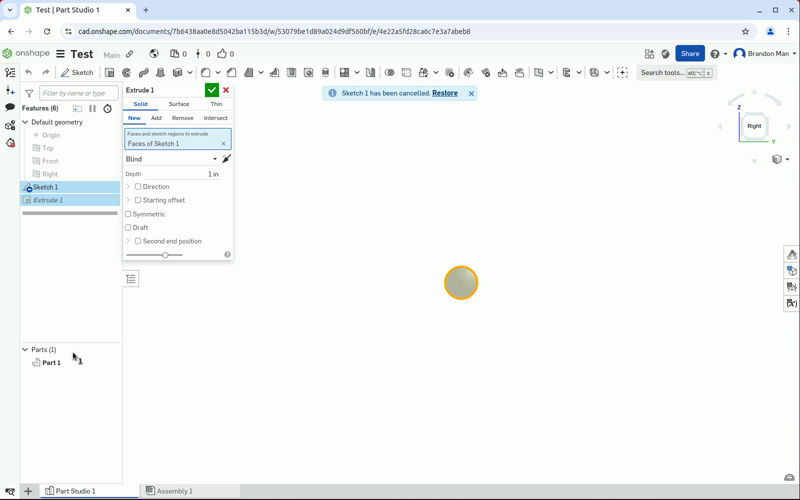
mouse_move(143, 106)
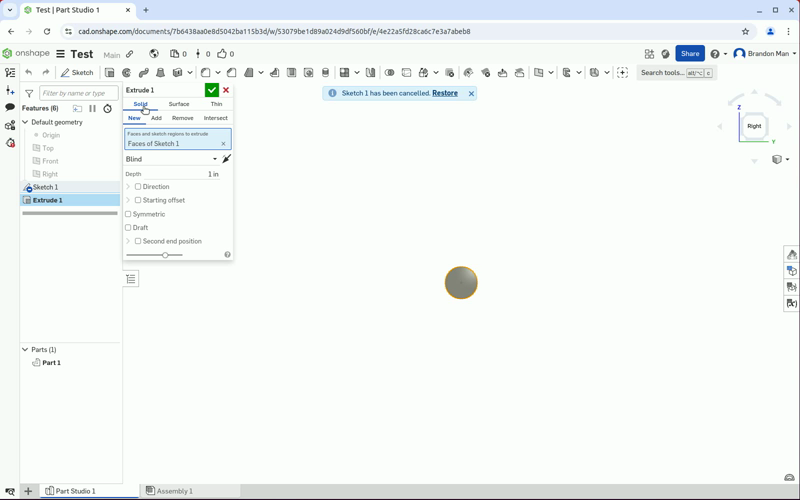
click(143, 106)
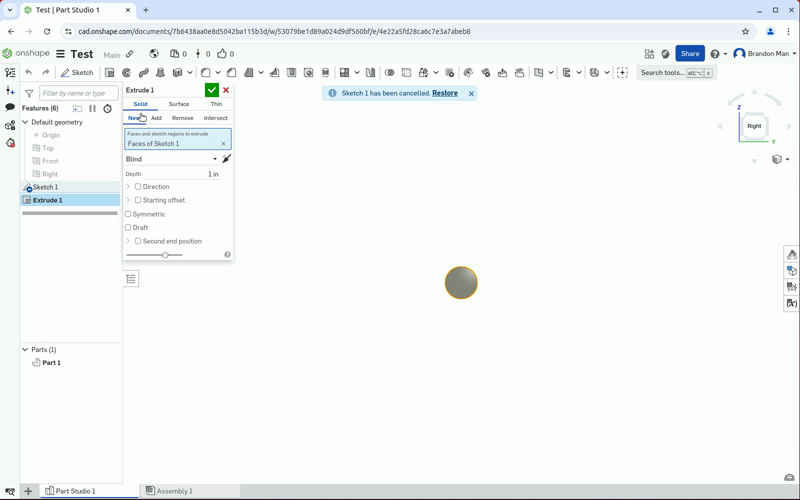
mouse_move(137, 120)
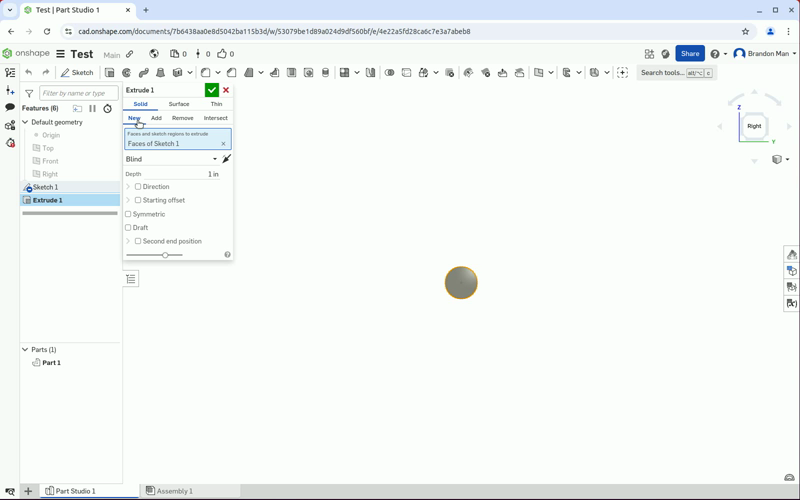
click(137, 120)
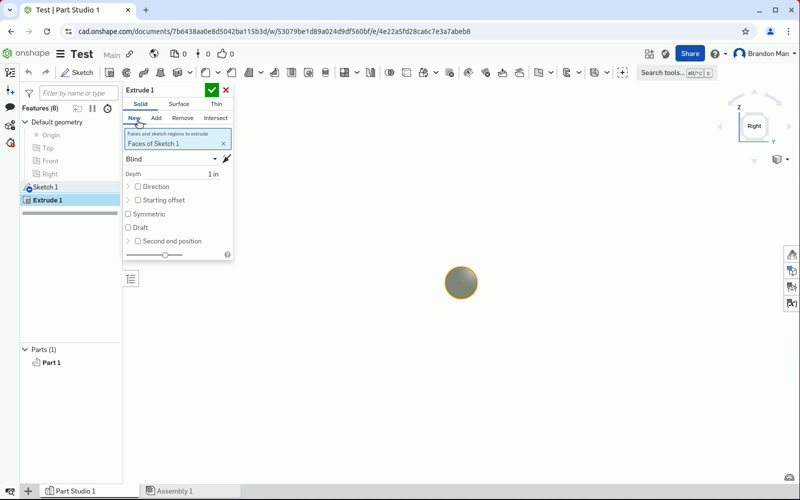
key(tab, 4)
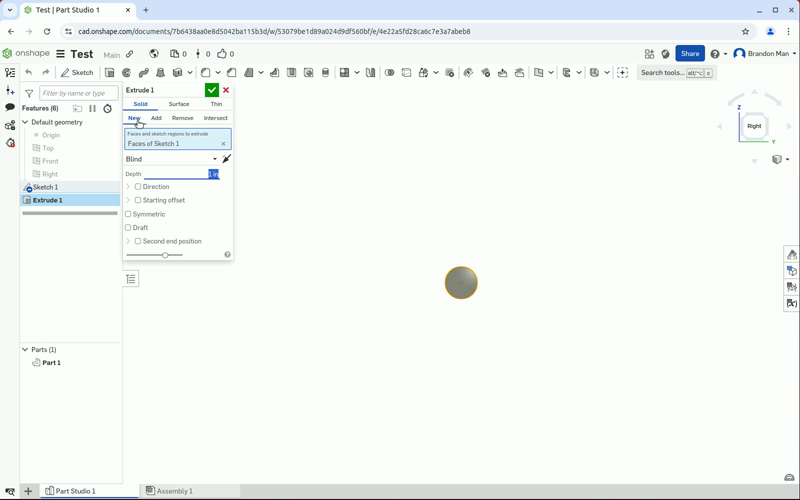
text(23.108)
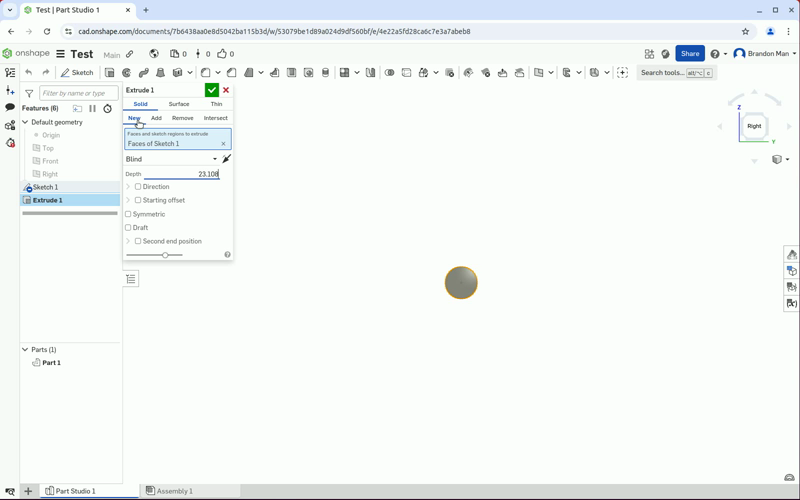
key(enter)
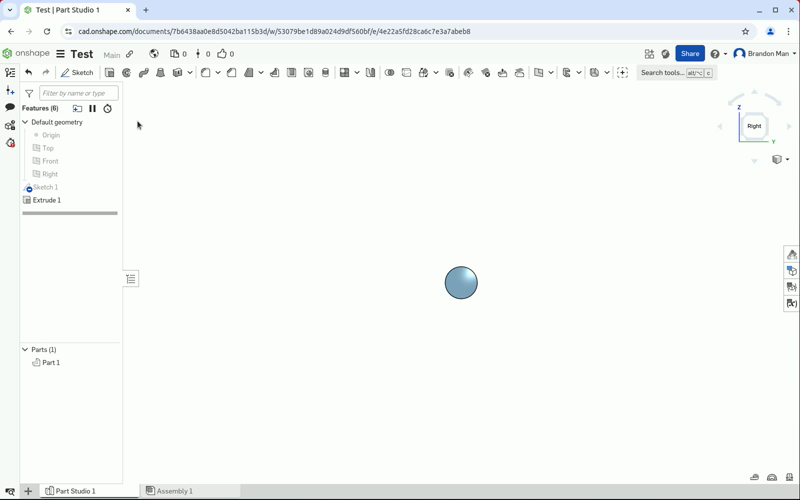
key(shift+h)
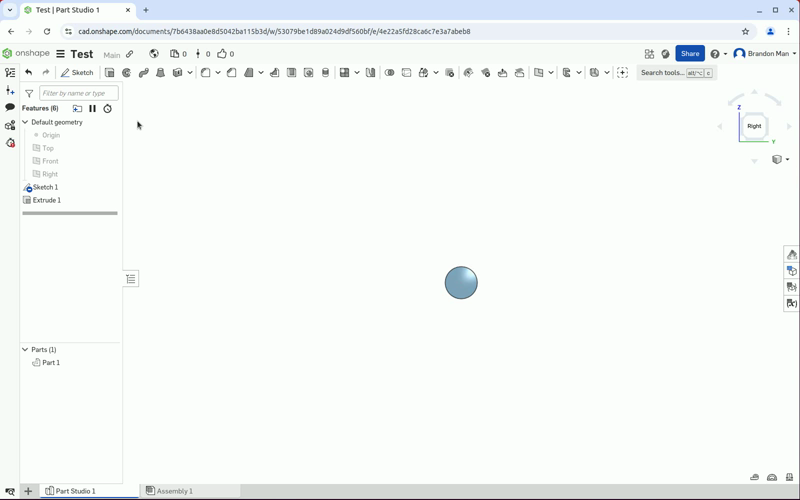
key(shift+h)
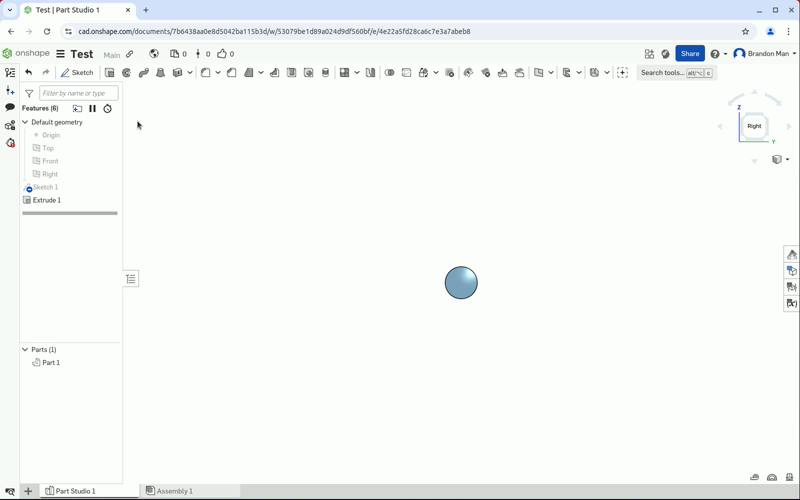
mouse_move(73, 189)
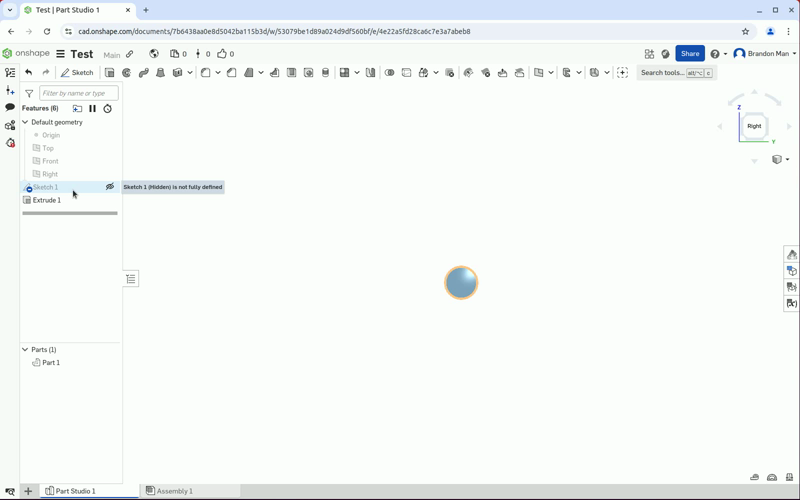
click(73, 189)
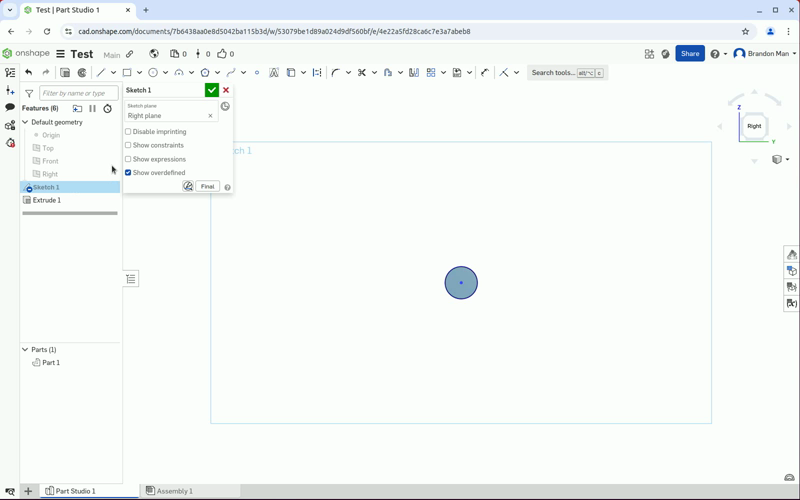
mouse_move(229, 92)
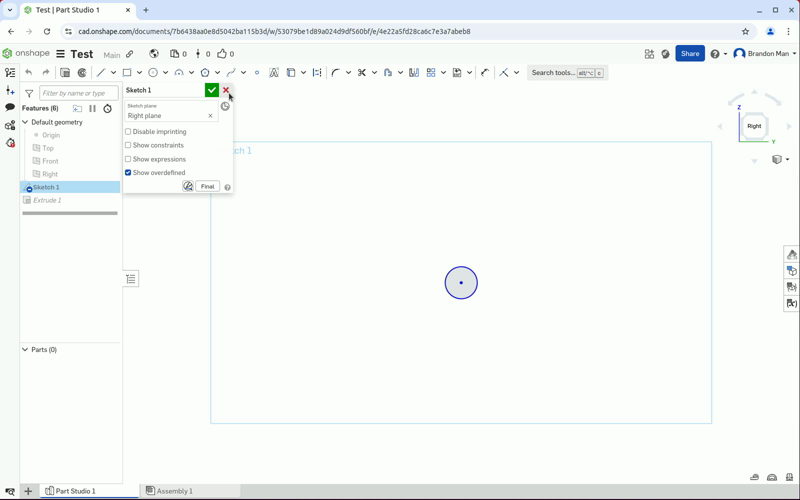
click(229, 92)
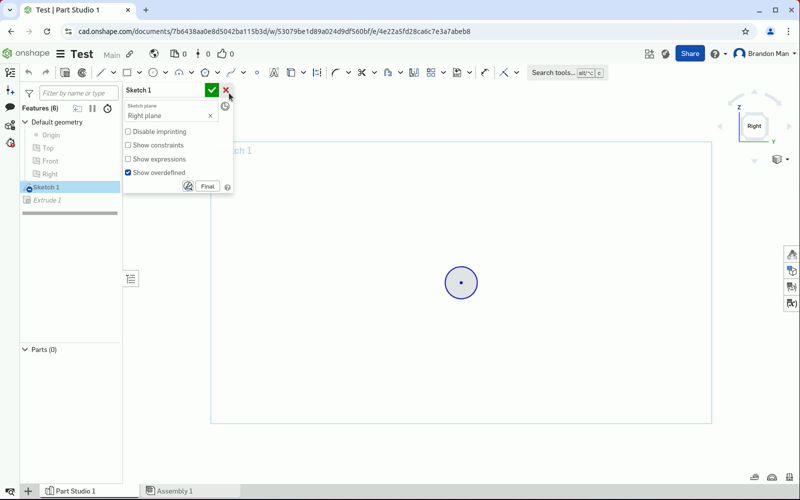
key(shift+s)
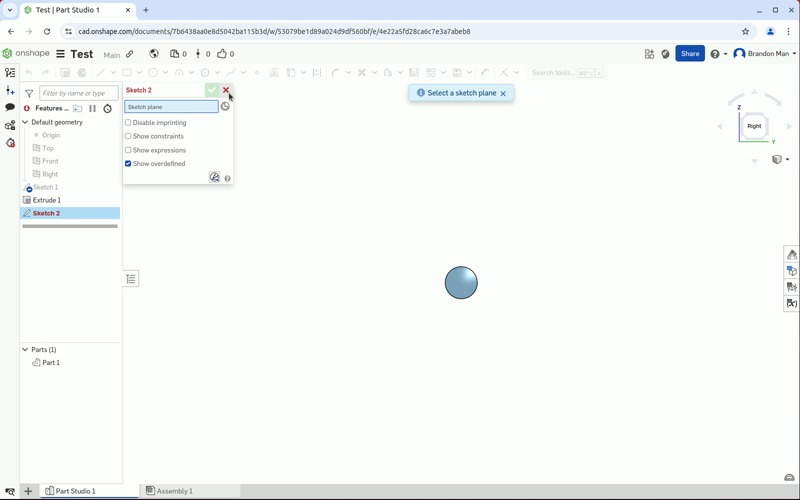
mouse_move(73, 176)
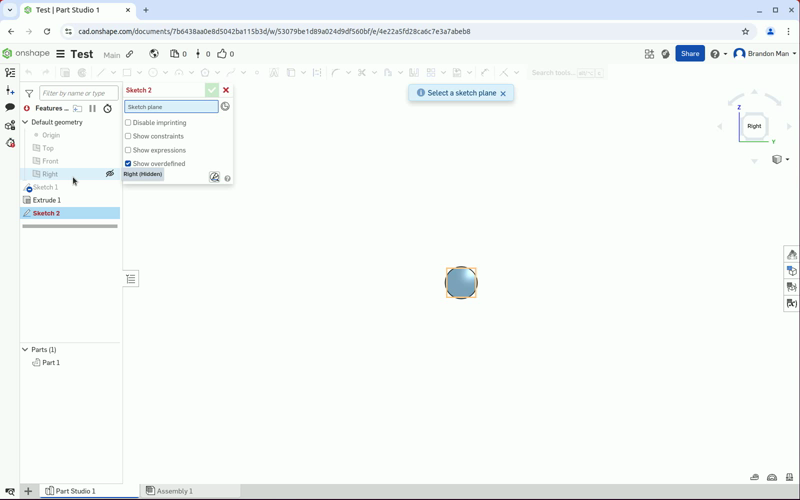
click(73, 176)
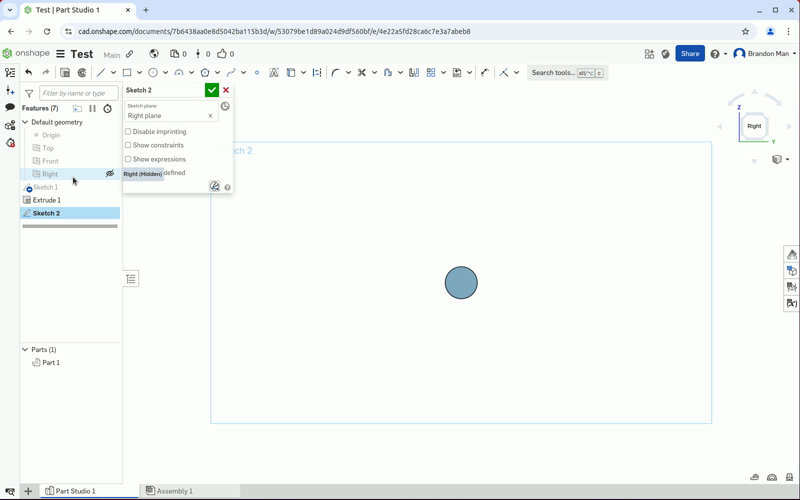
mouse_move(73, 352)
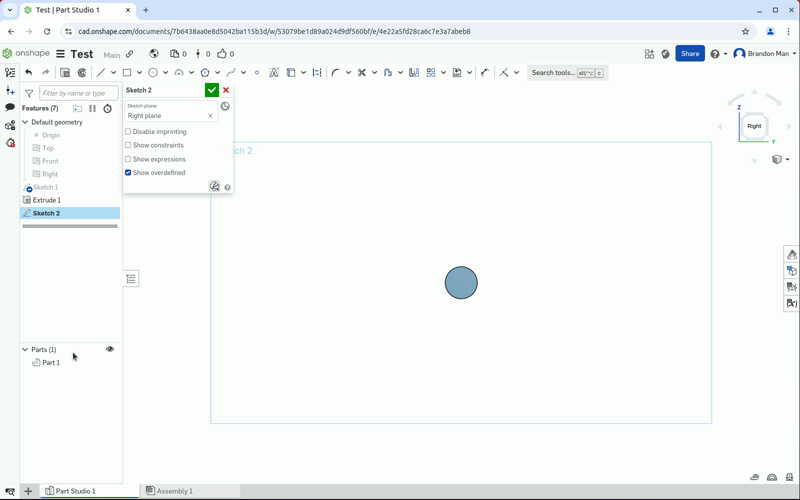
key(y)
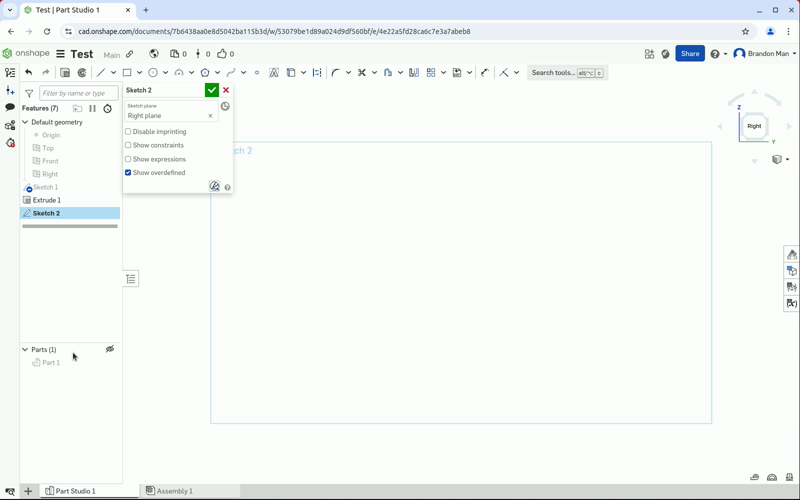
key(c)
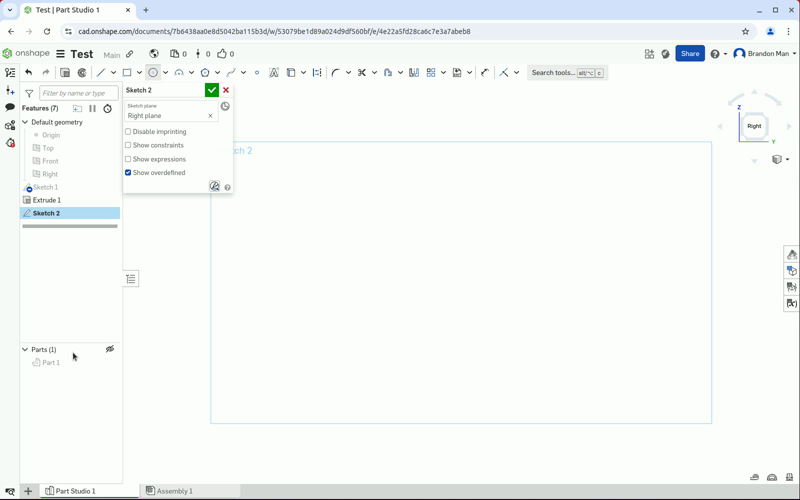
key_down(shift)
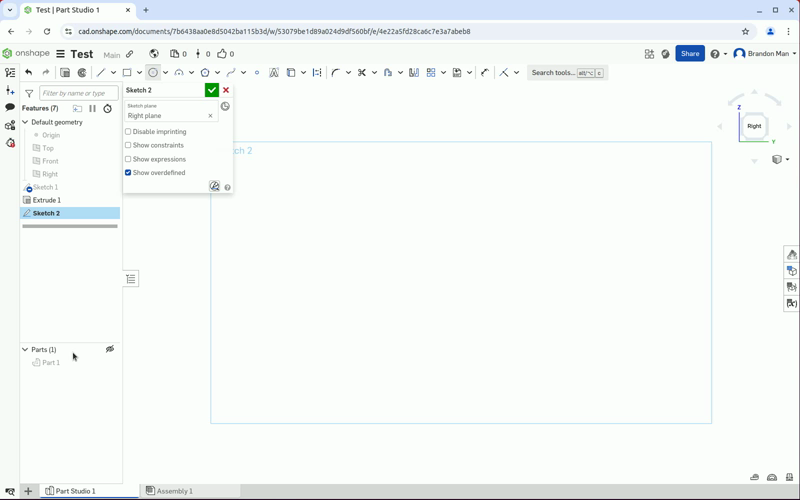
mouse_move(460, 282)
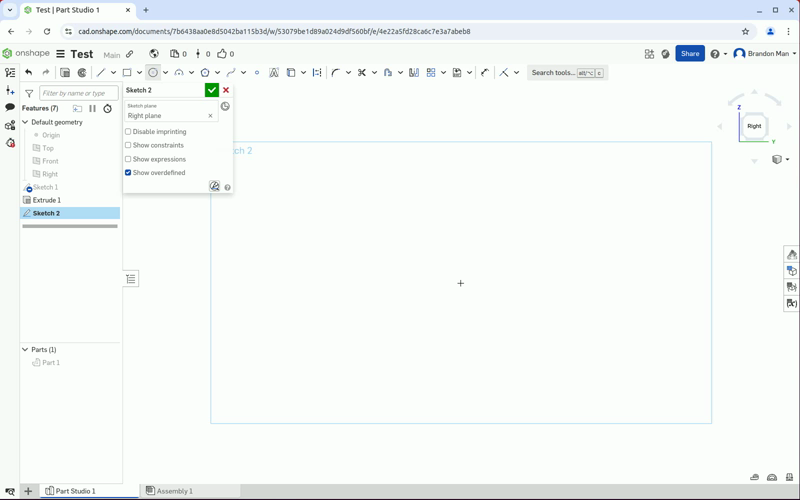
click(460, 282)
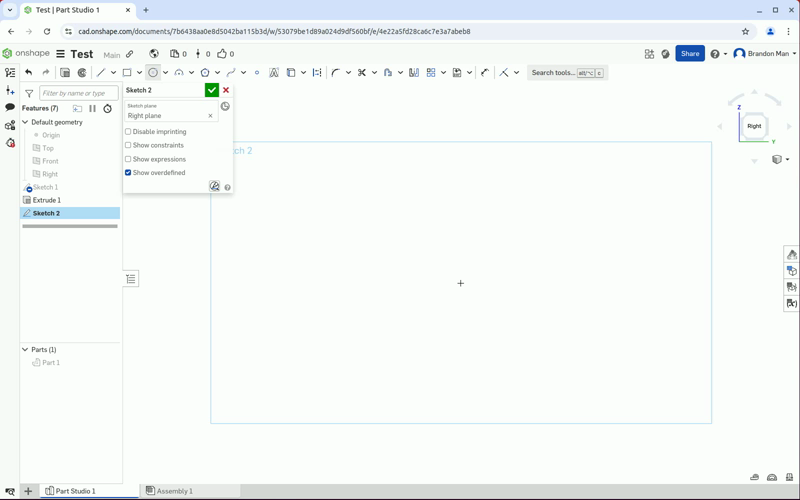
key_up(shift)
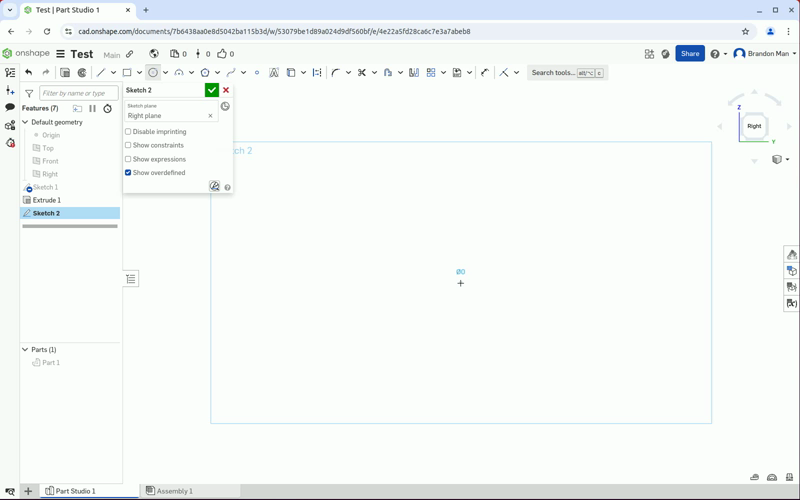
mouse_move(472, 282)
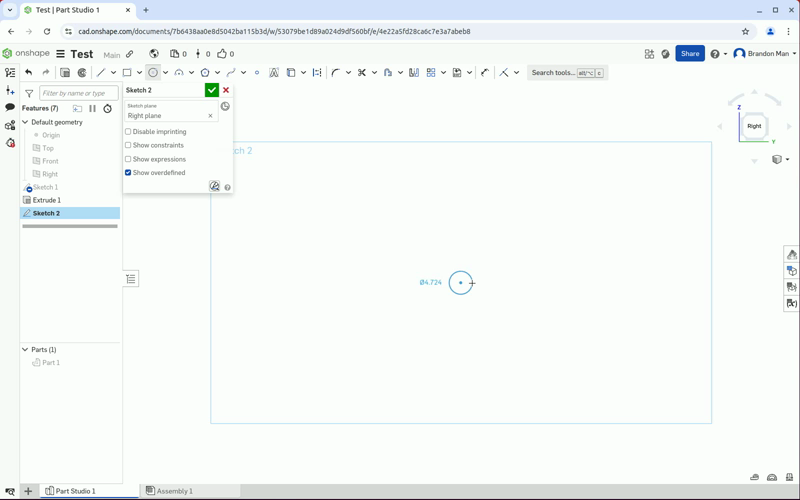
click(472, 282)
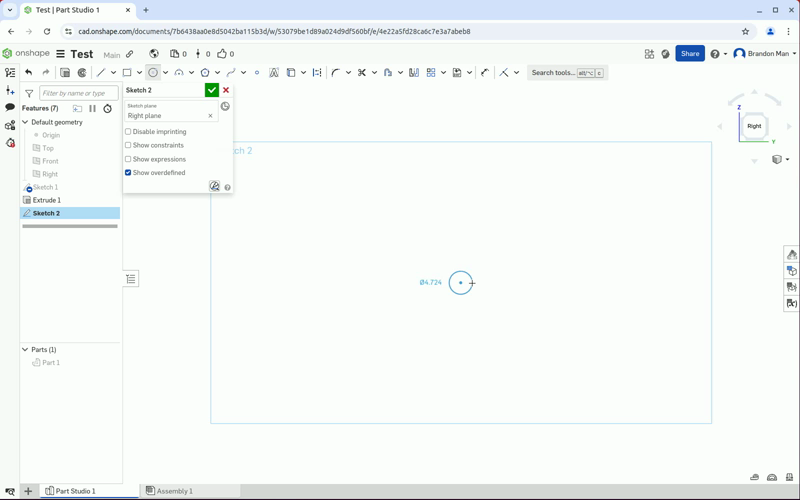
key(esc)
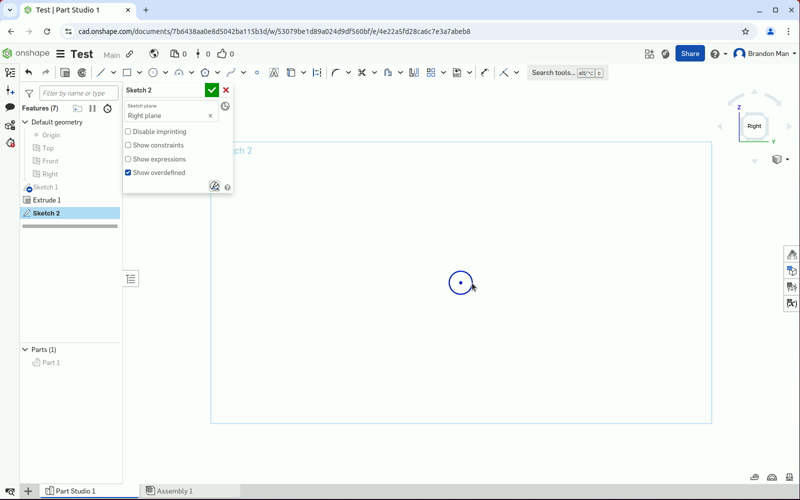
key(c)
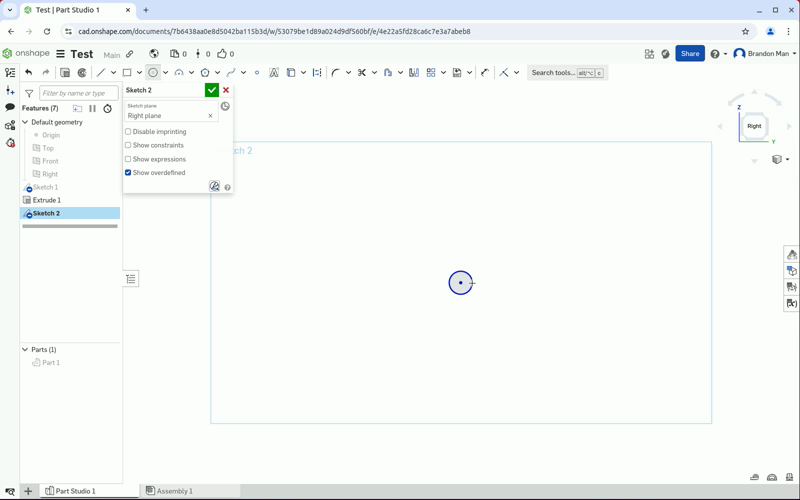
key_down(shift)
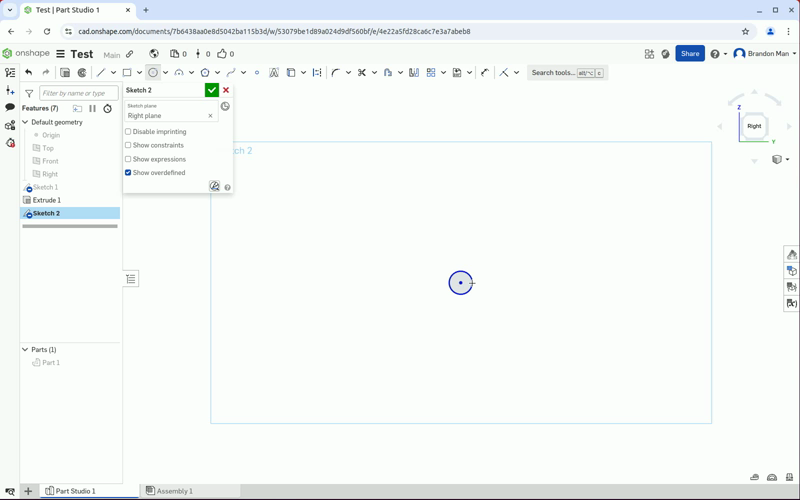
mouse_move(460, 282)
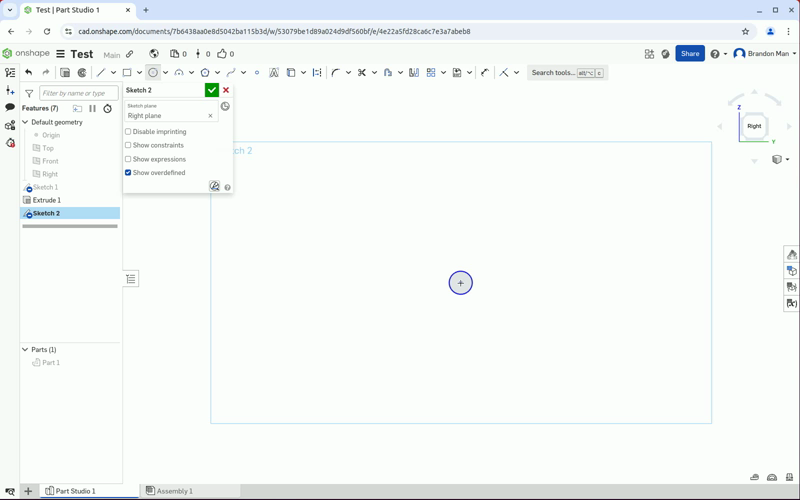
click(460, 282)
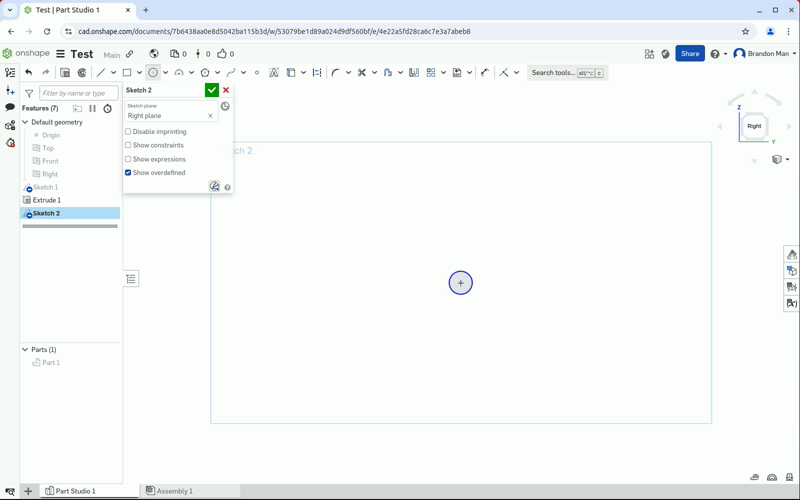
key_up(shift)
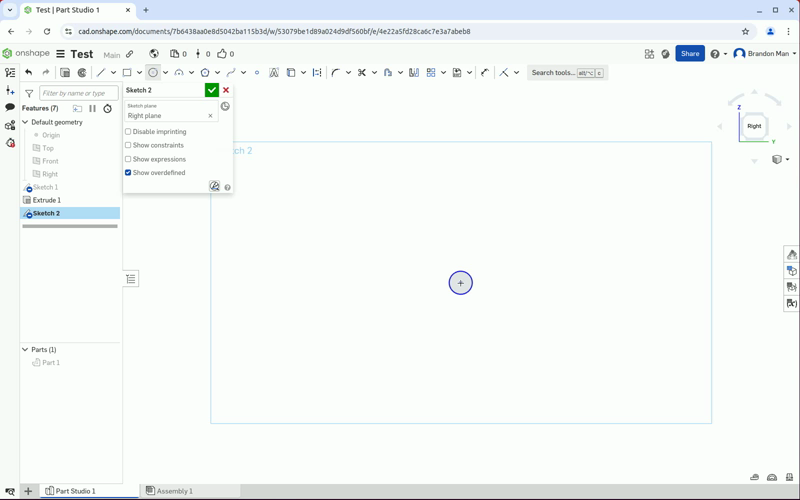
mouse_move(465, 282)
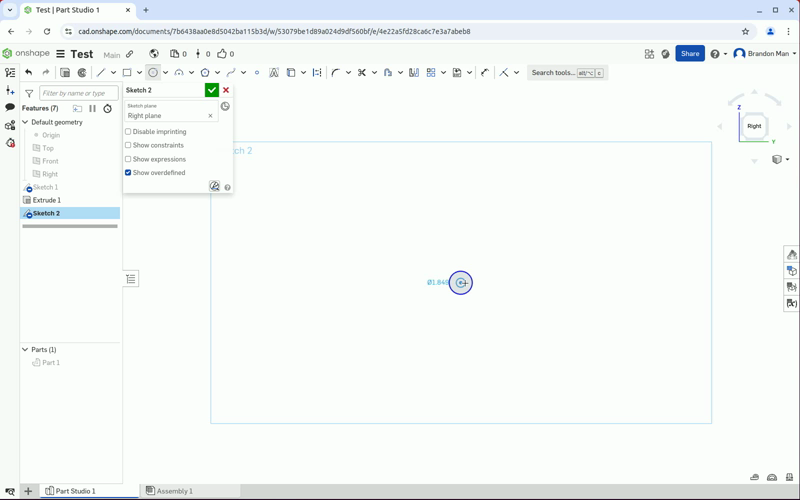
click(465, 282)
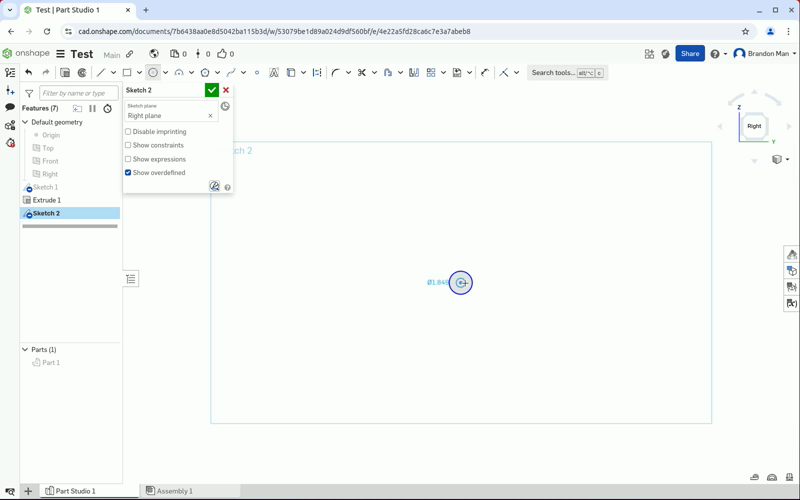
key(esc)
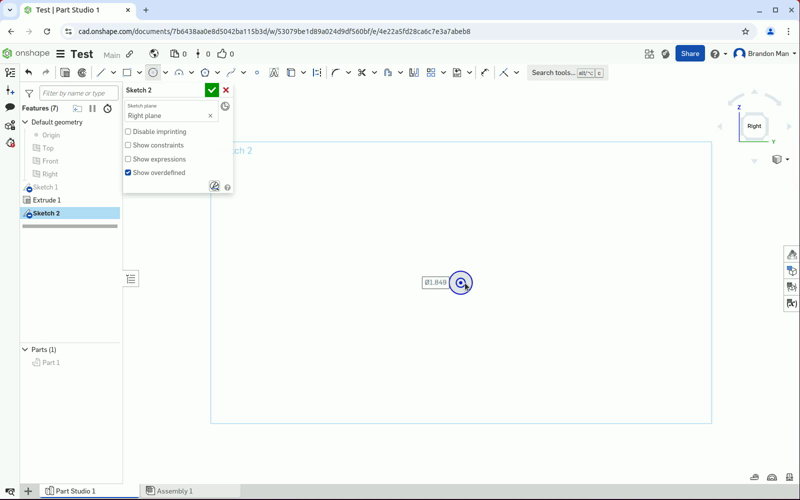
mouse_move(465, 288)
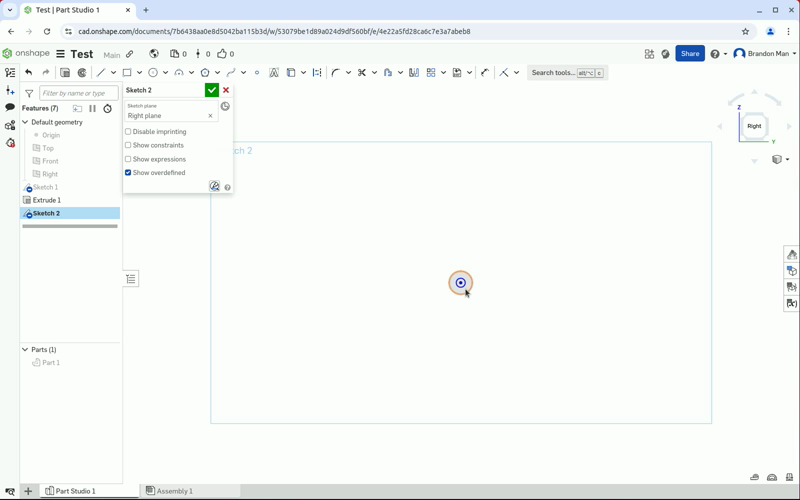
scroll(6)
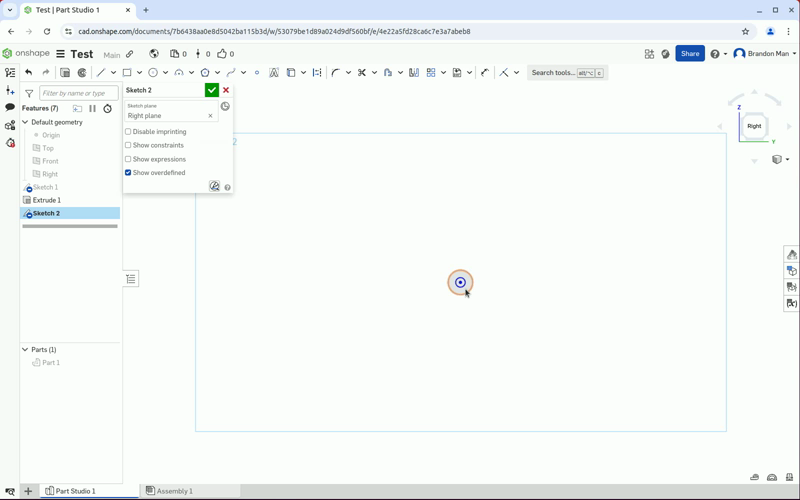
scroll(6)
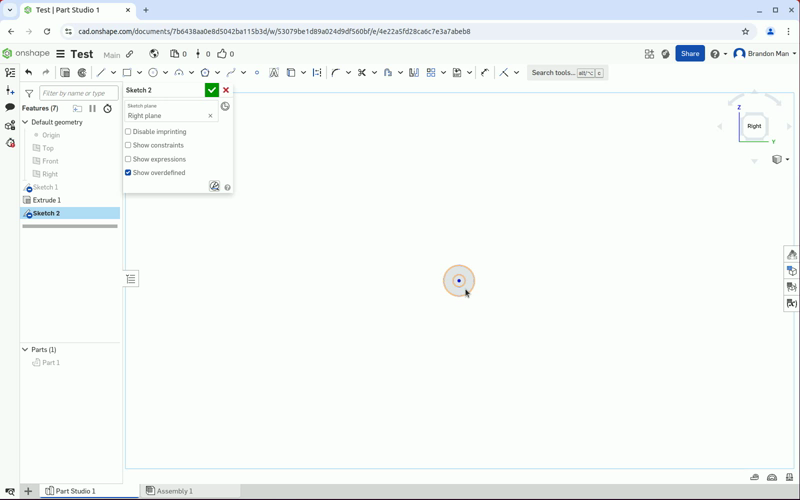
scroll(6)
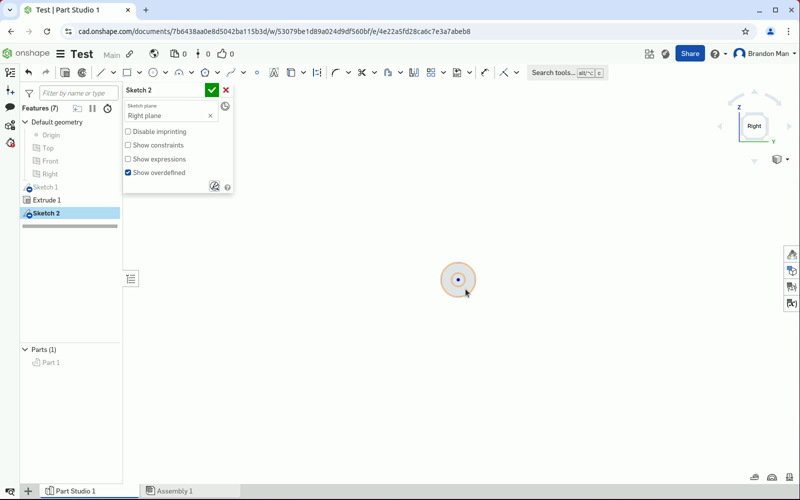
scroll(6)
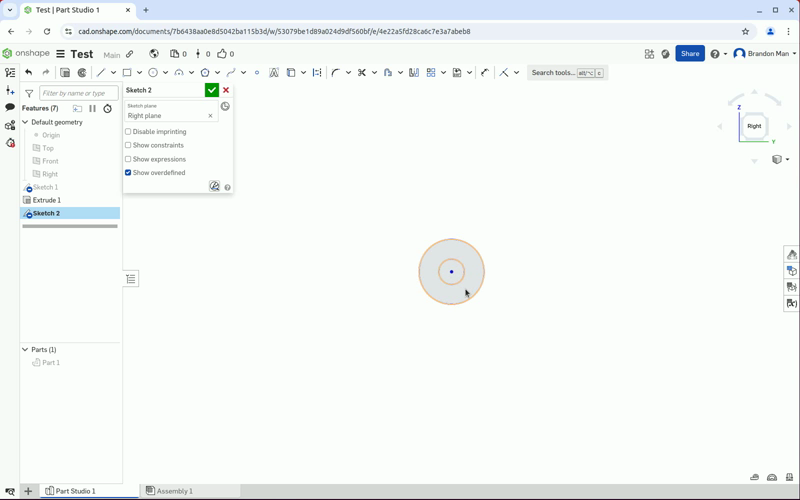
scroll(6)
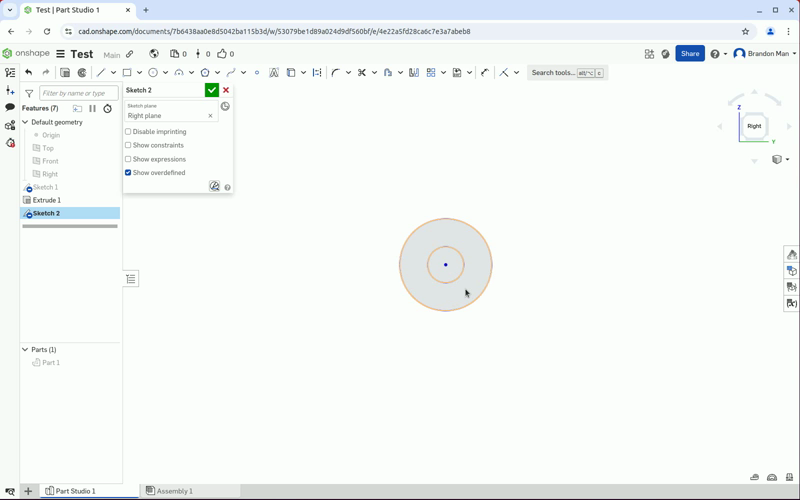
scroll(6)
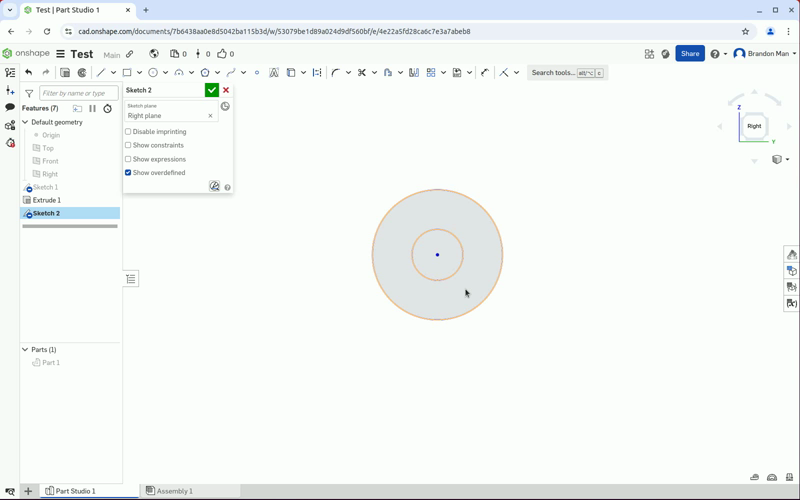
scroll(6)
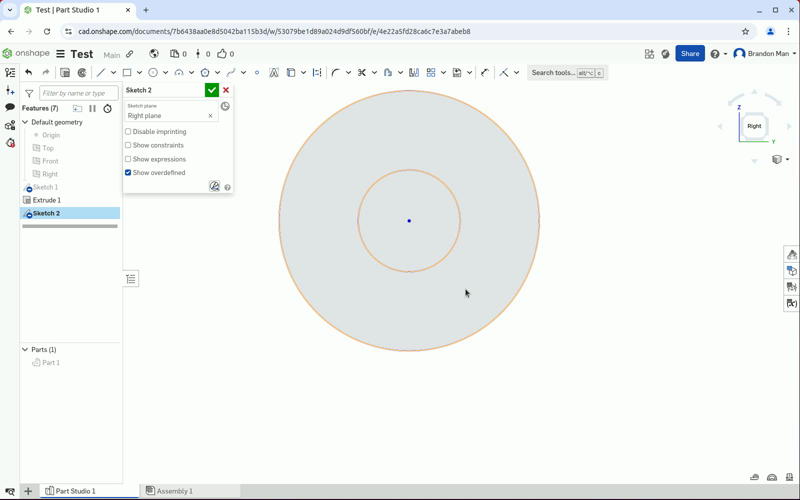
click(465, 288)
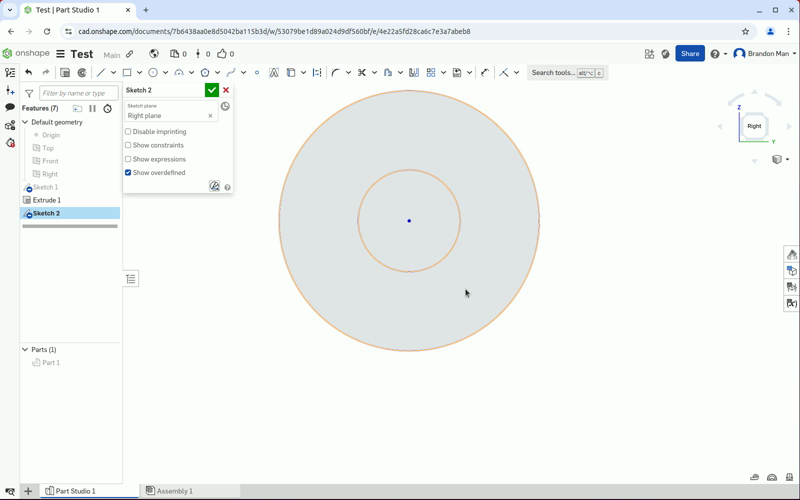
scroll(-6)
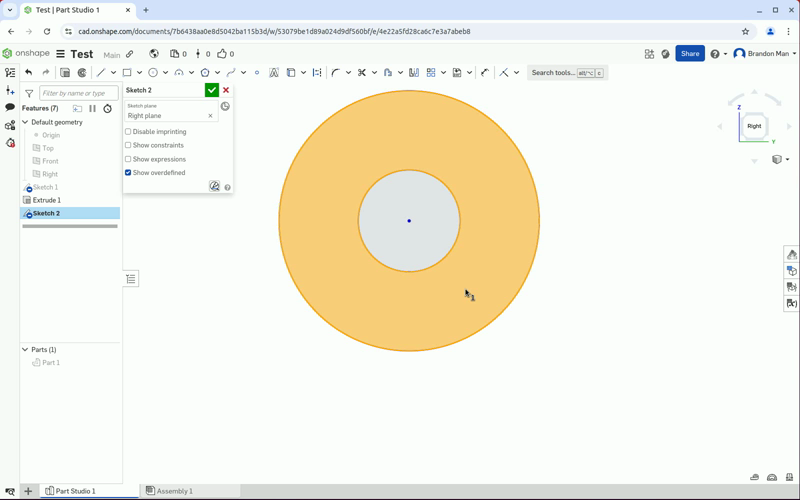
scroll(-6)
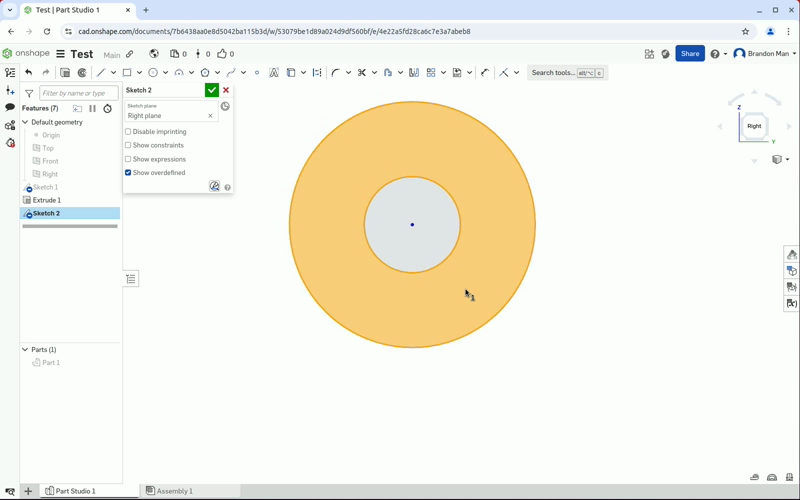
scroll(-6)
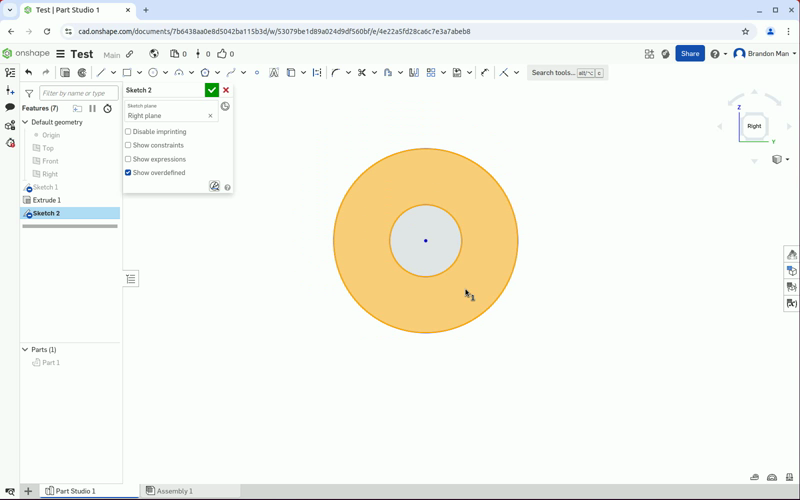
scroll(-6)
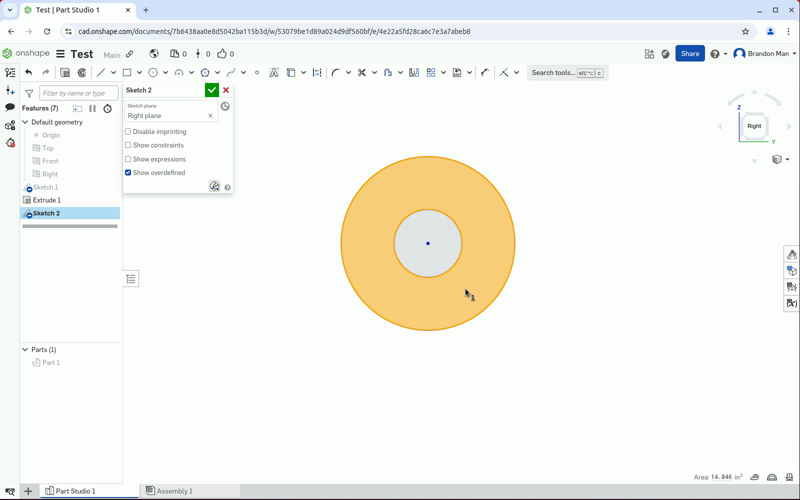
scroll(-6)
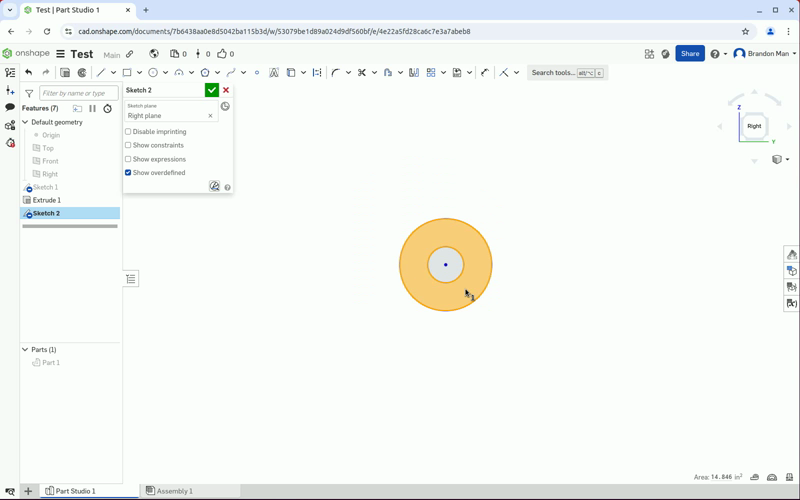
scroll(-6)
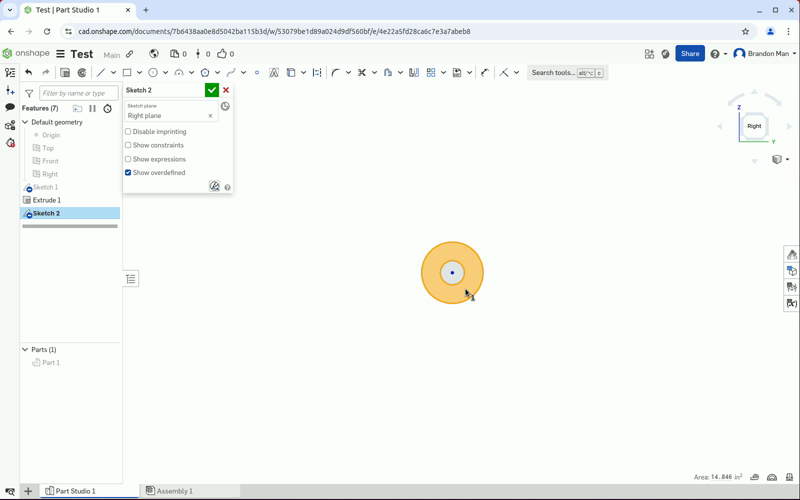
scroll(-6)
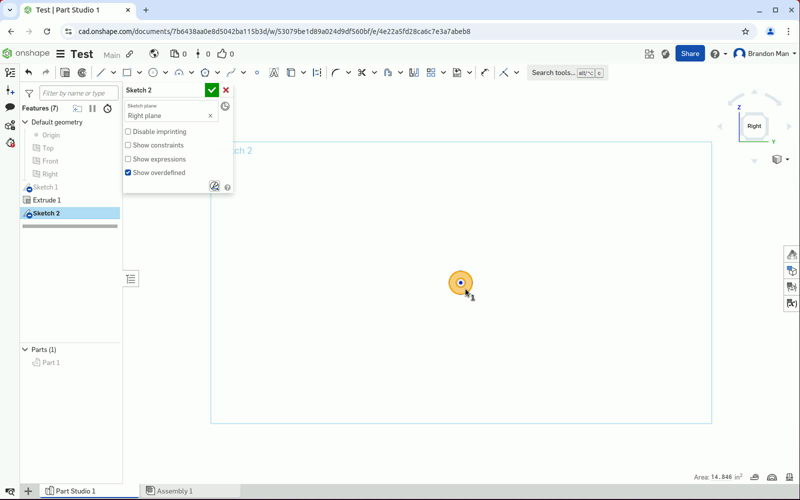
mouse_move(73, 352)
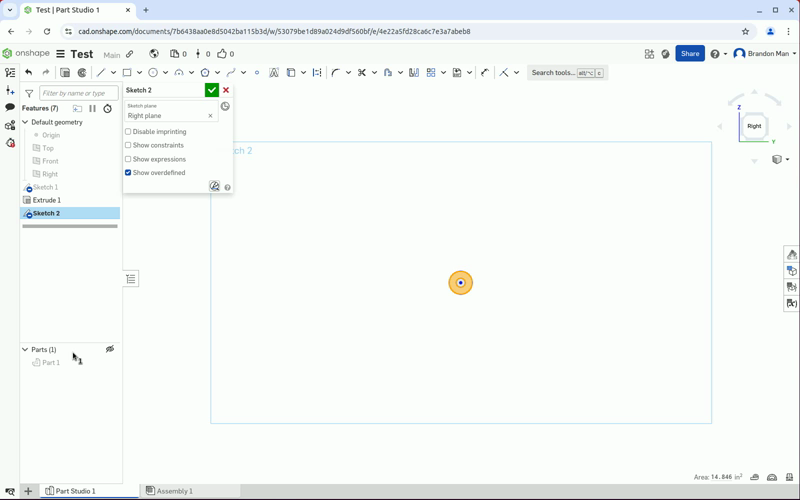
key(shift+y)
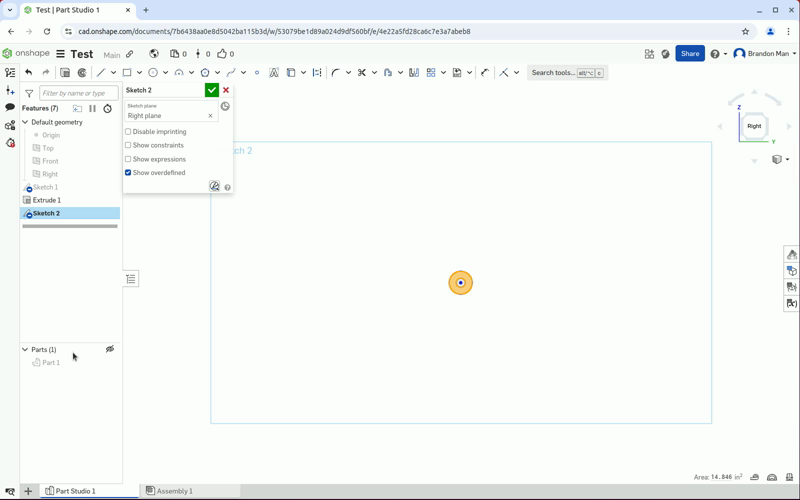
key(shift+e)
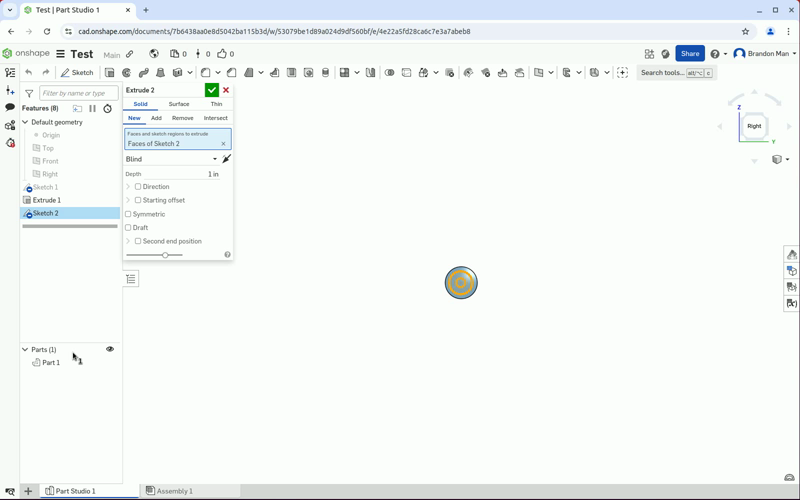
mouse_move(143, 106)
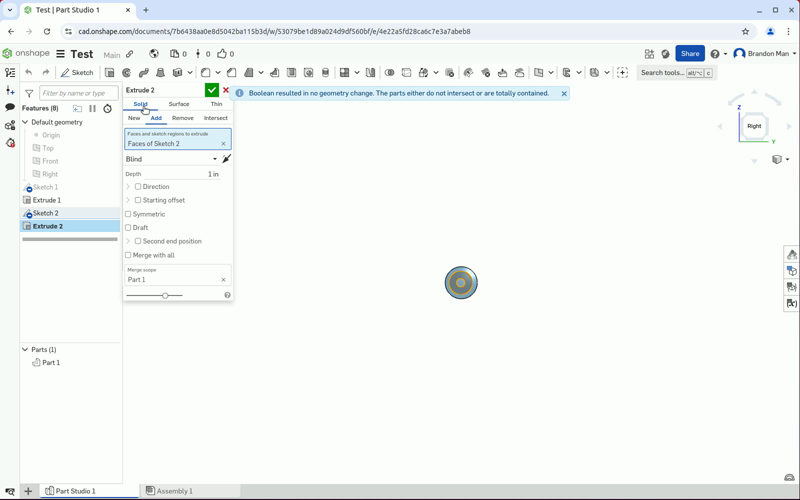
click(143, 106)
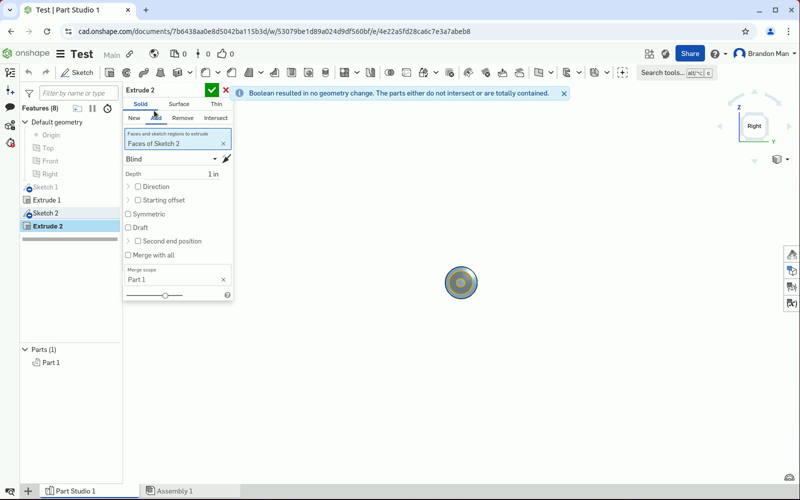
mouse_move(186, 120)
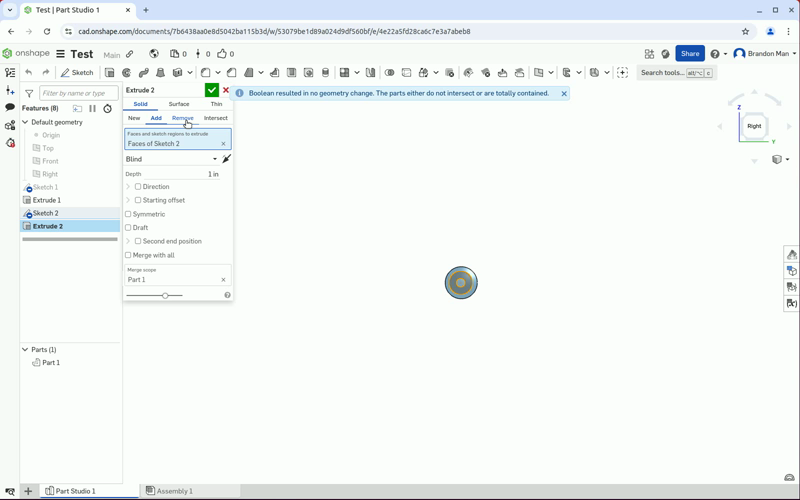
click(186, 120)
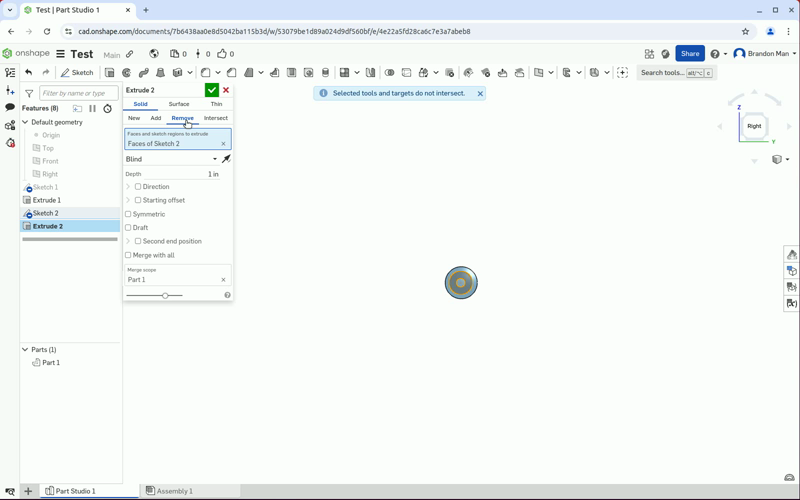
key(tab, 4)
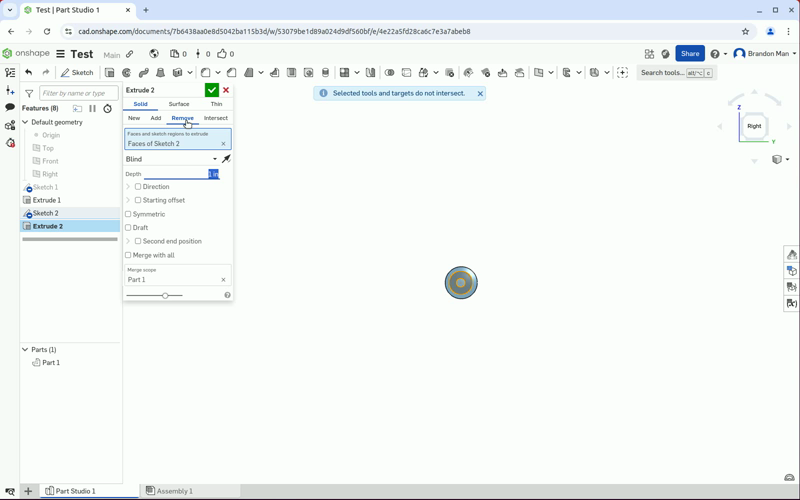
text(7.703)
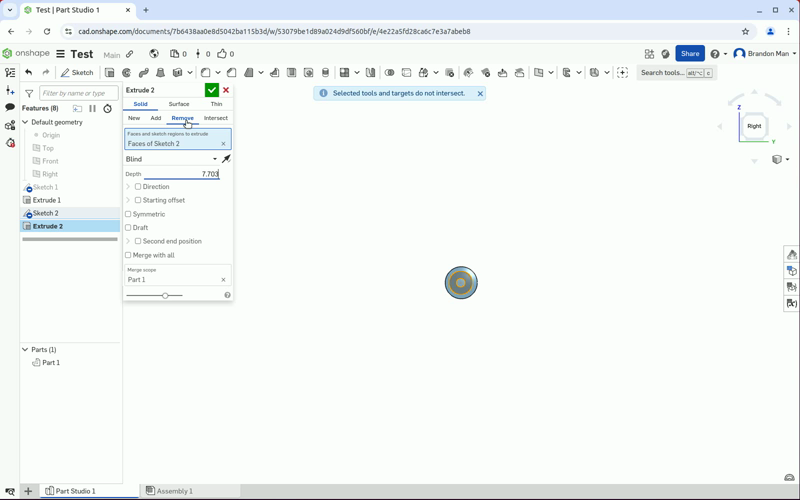
key(tab, 6)
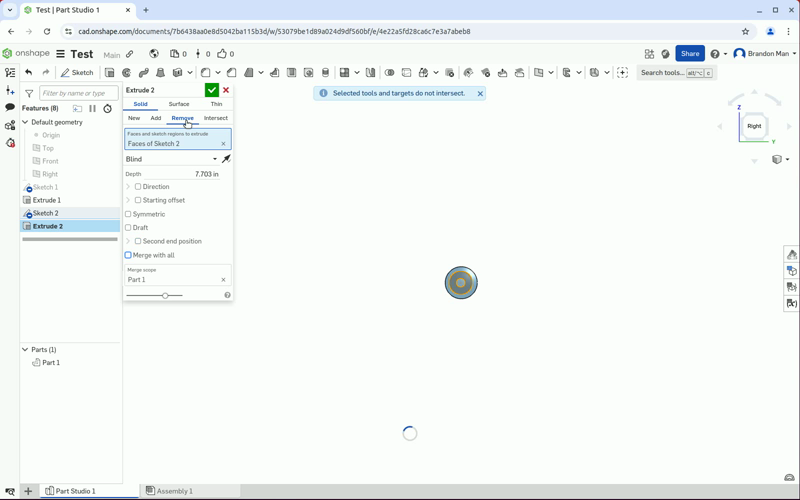
key(space)
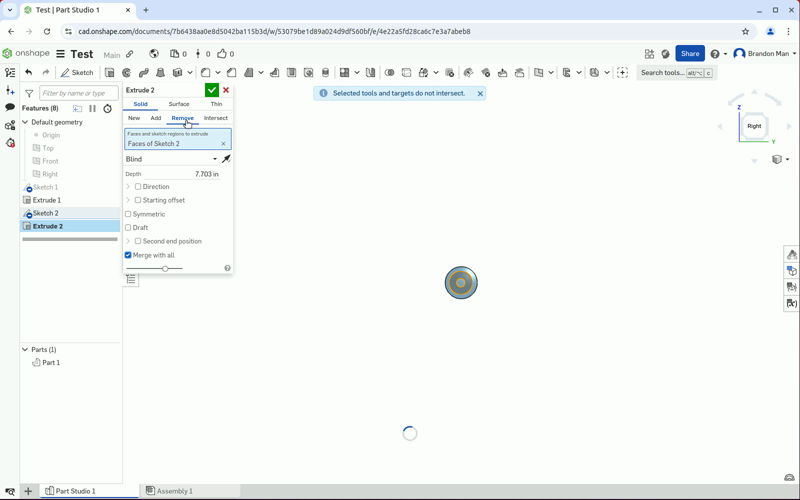
key(enter)
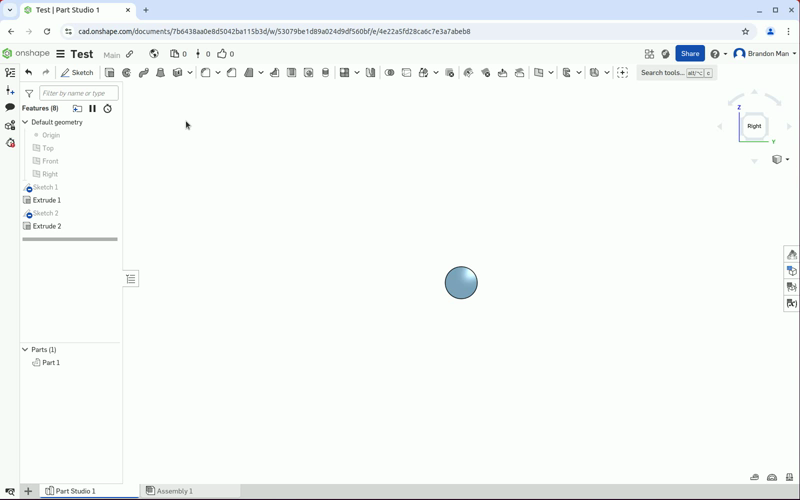
key(shift+h)
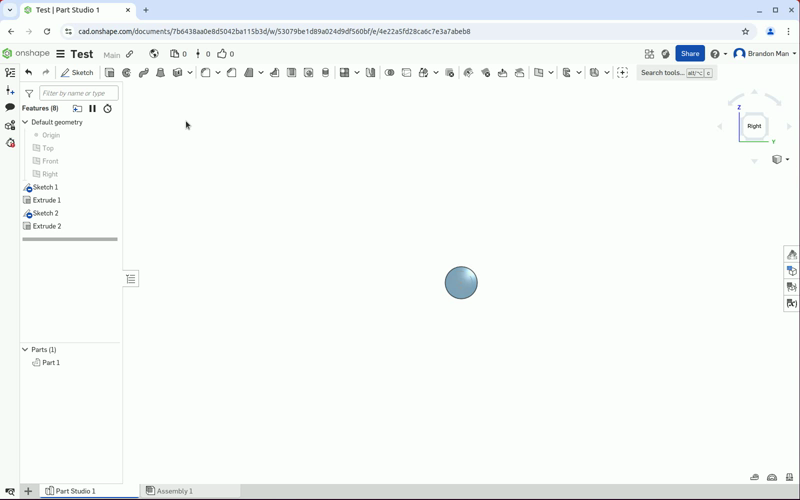
key(shift+h)
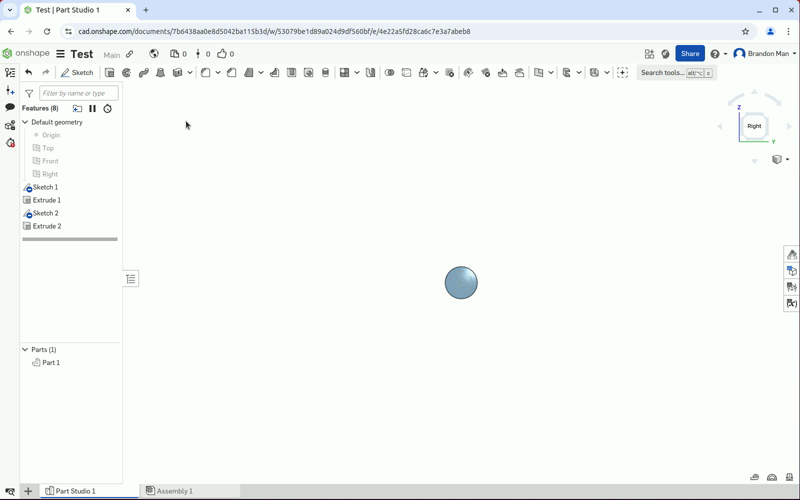
key(shift+7)
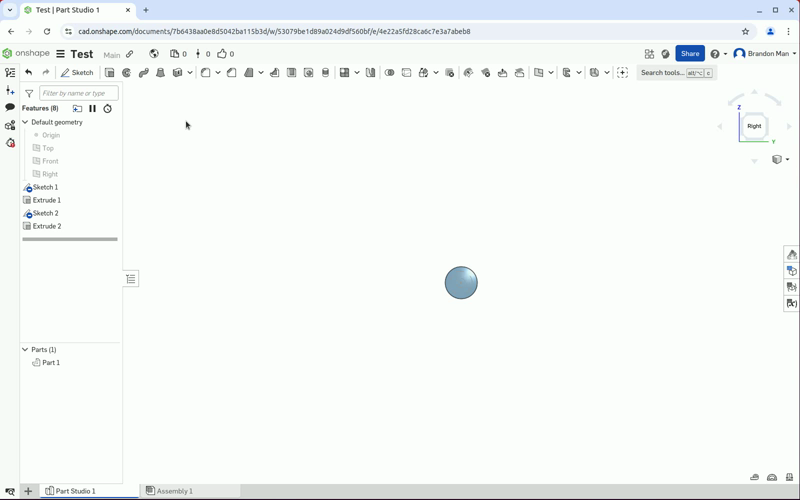
key(right, 2)
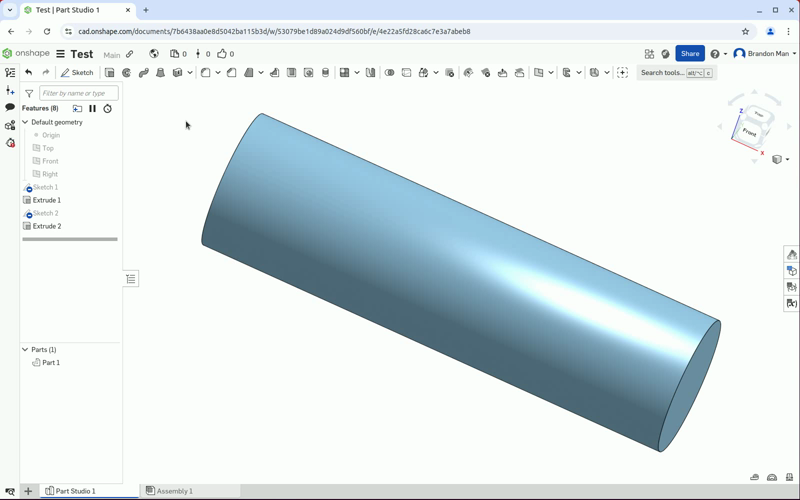
key(down, 2)
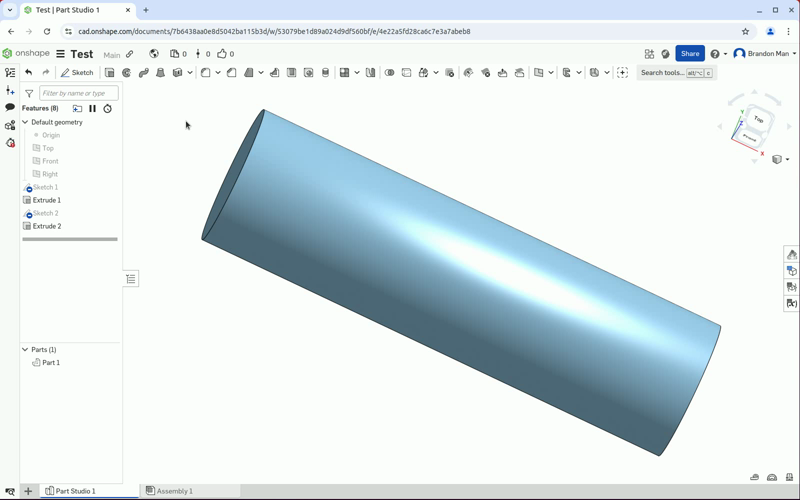
key(up, 2)
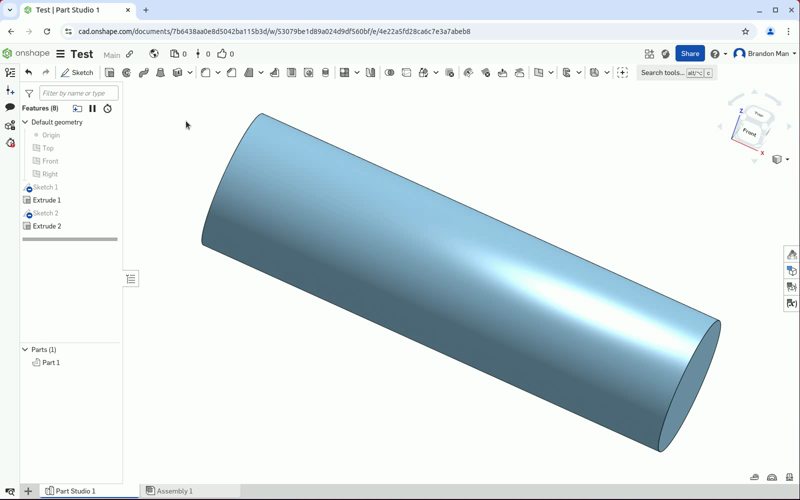
key(left, 2)
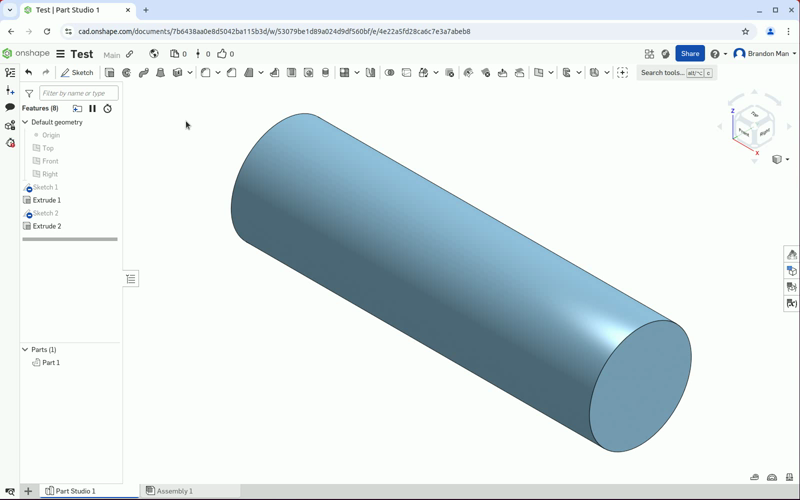
mouse_move(73, 189)
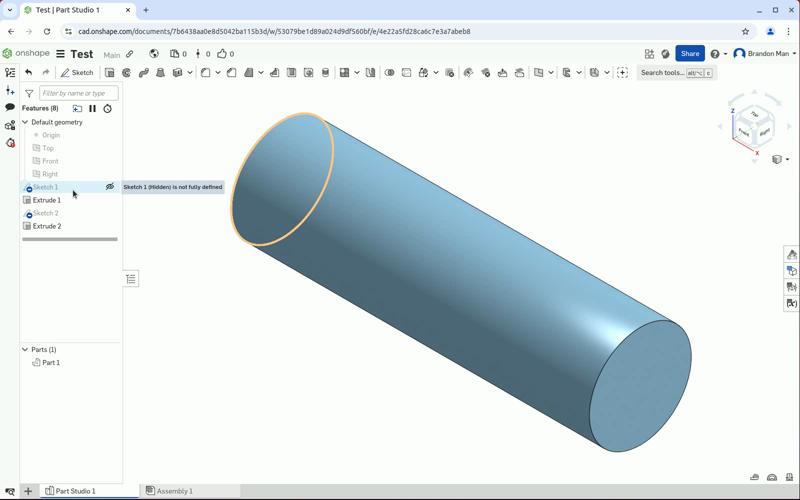
click(73, 189)